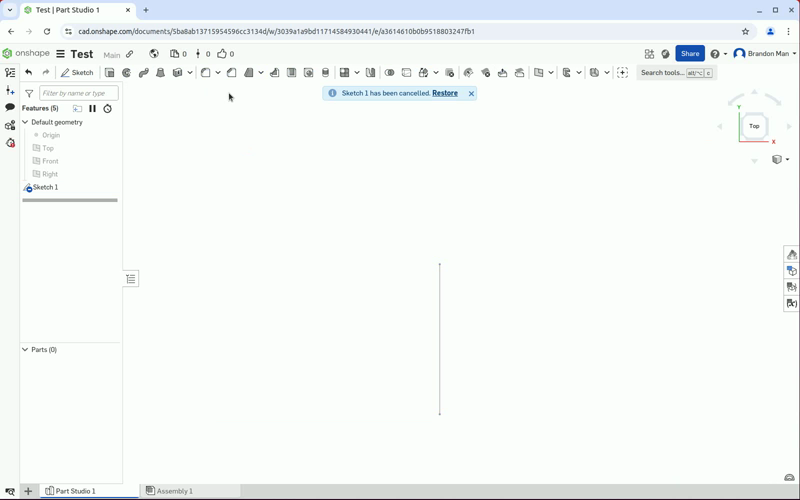
key(shift+h)
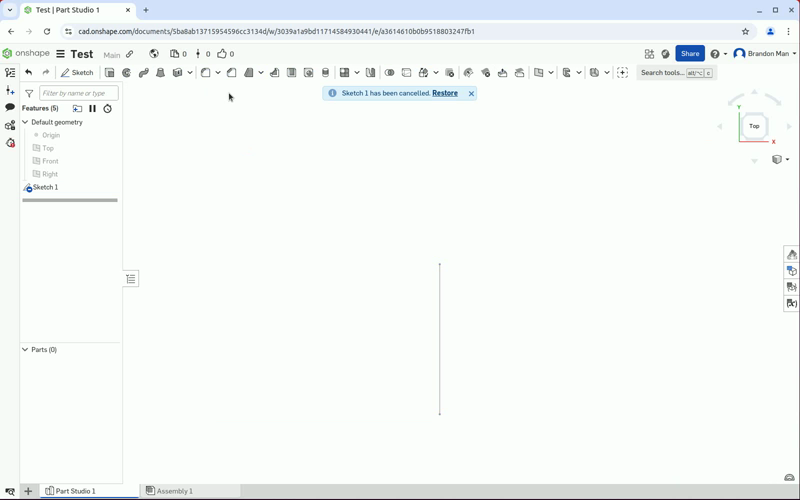
key(shift+s)
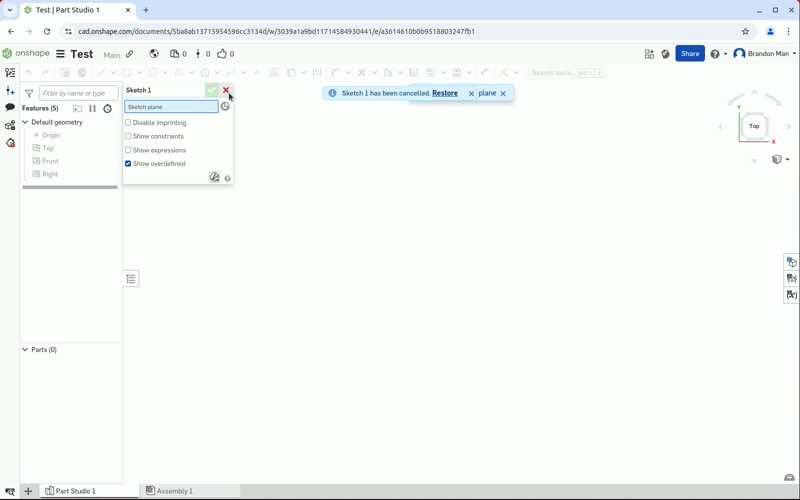
mouse_move(73, 150)
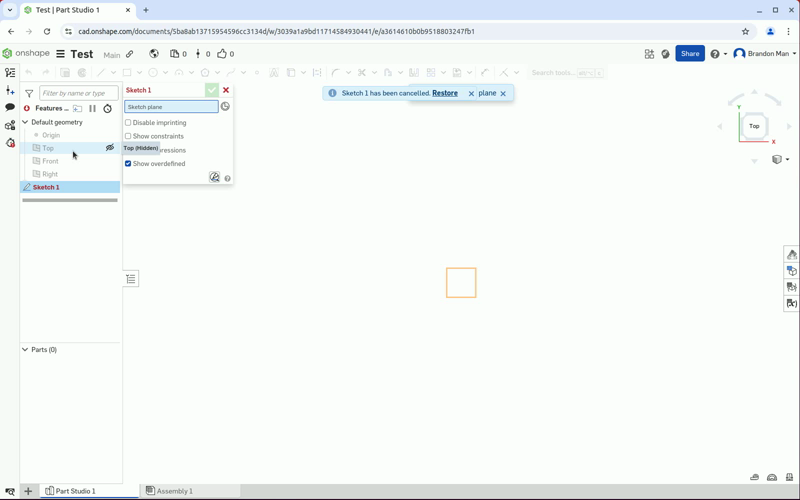
click(73, 150)
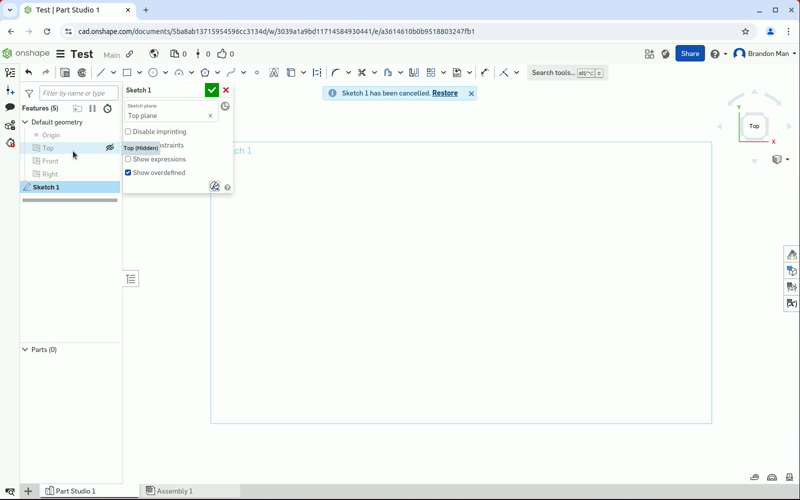
mouse_move(73, 352)
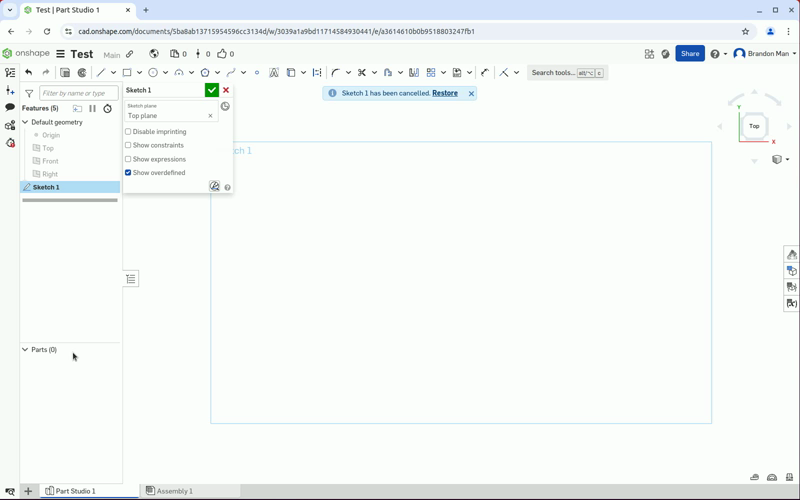
key(y)
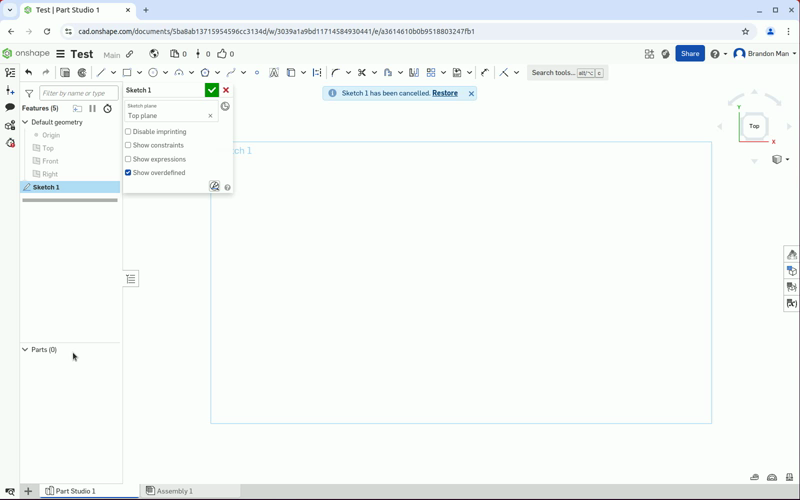
key(c)
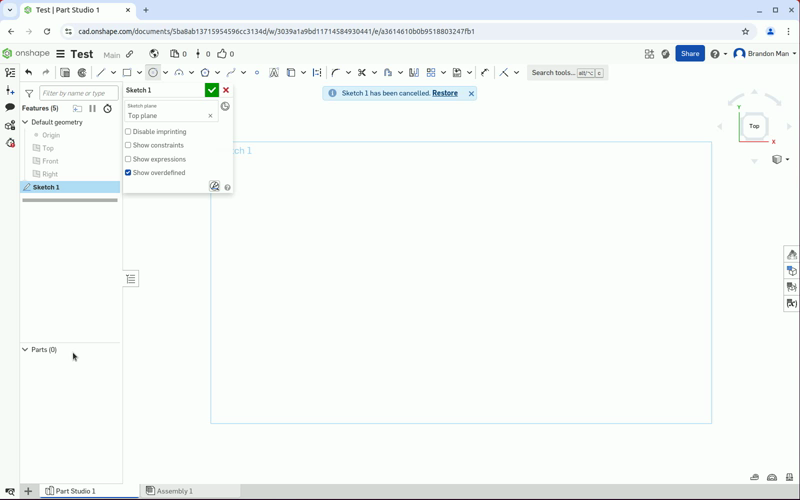
key_down(shift)
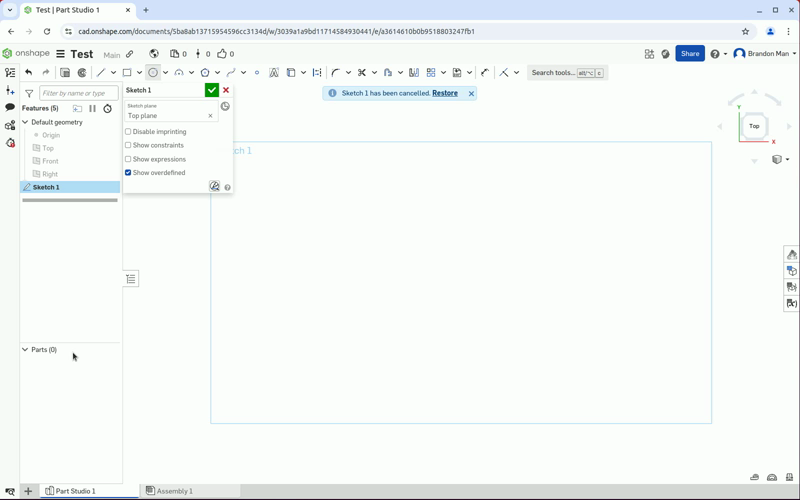
mouse_move(461, 282)
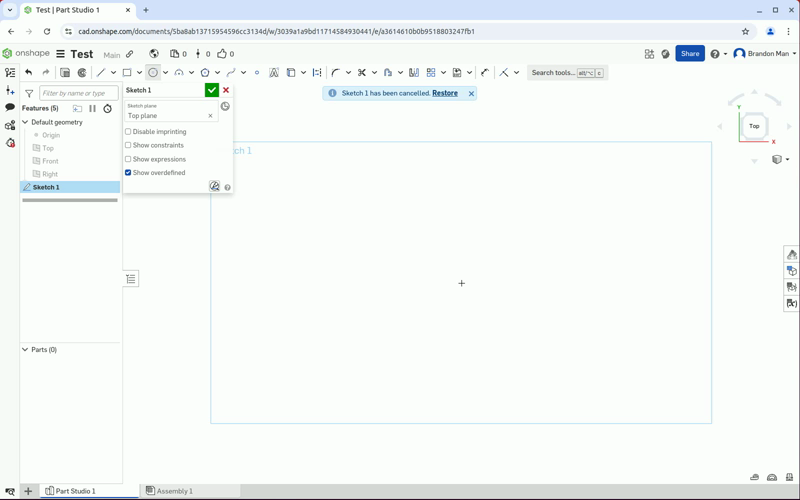
click(461, 282)
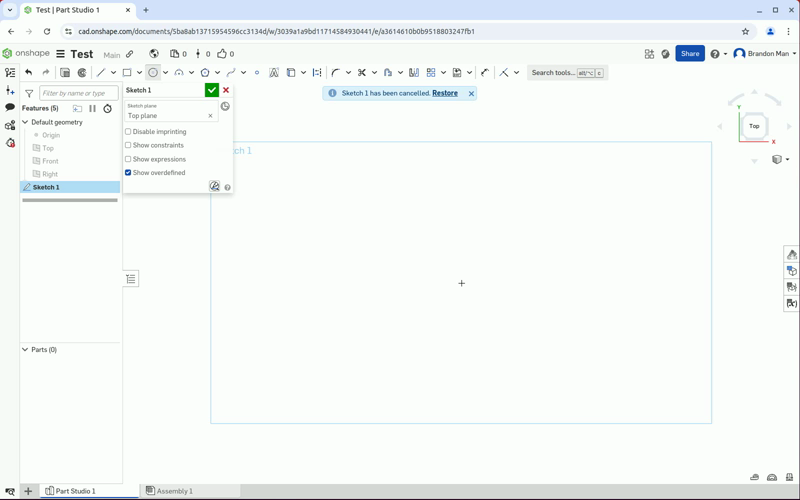
key_up(shift)
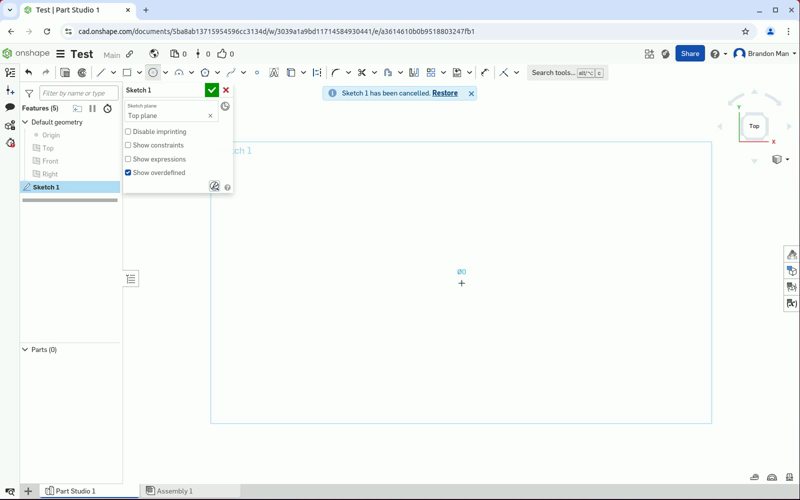
mouse_move(492, 282)
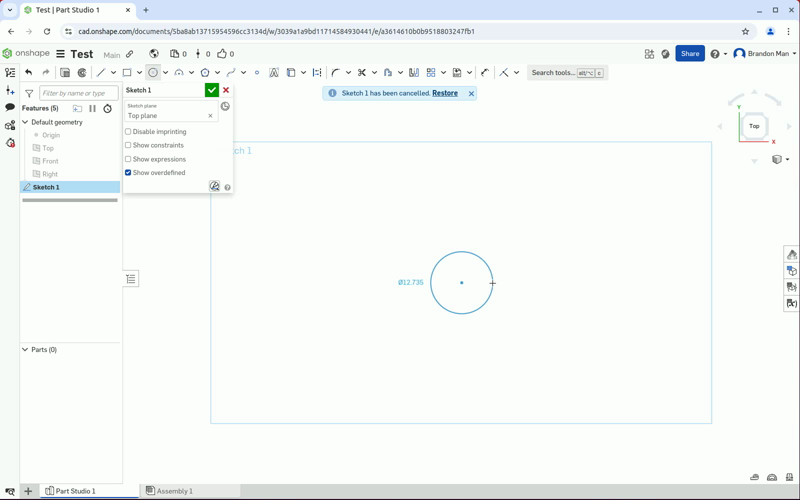
click(492, 282)
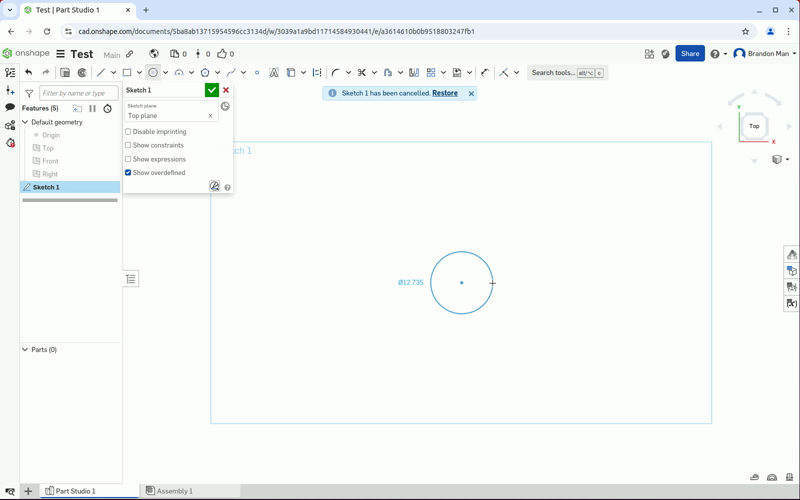
key(esc)
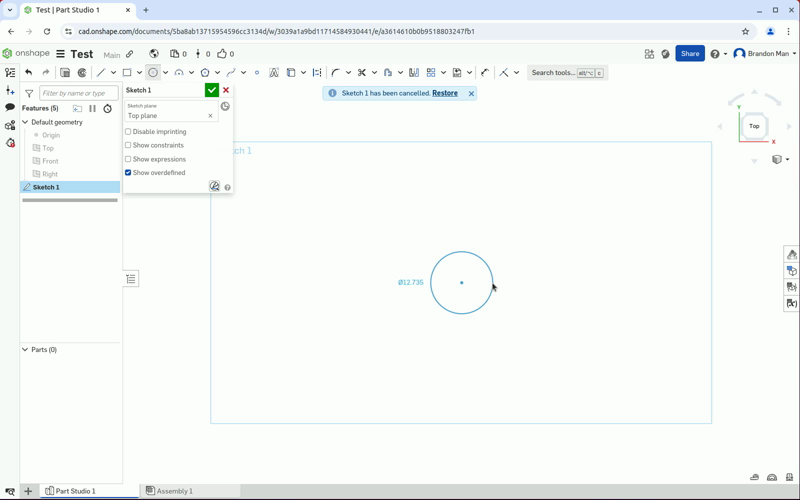
mouse_move(457, 270)
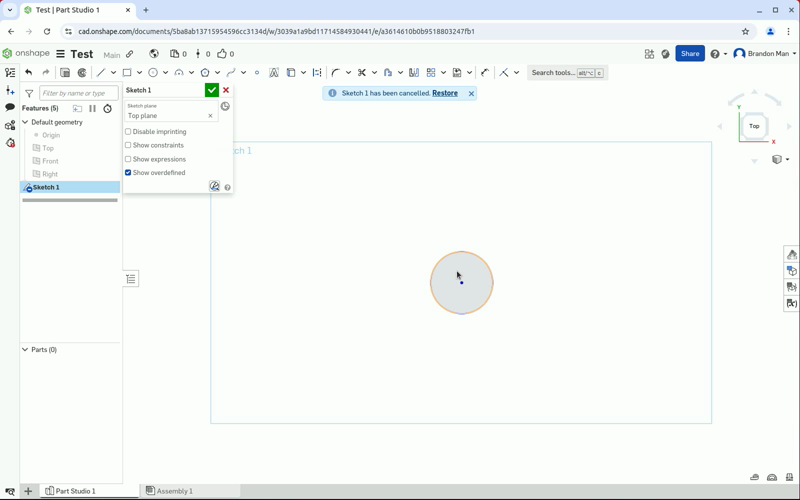
click(457, 270)
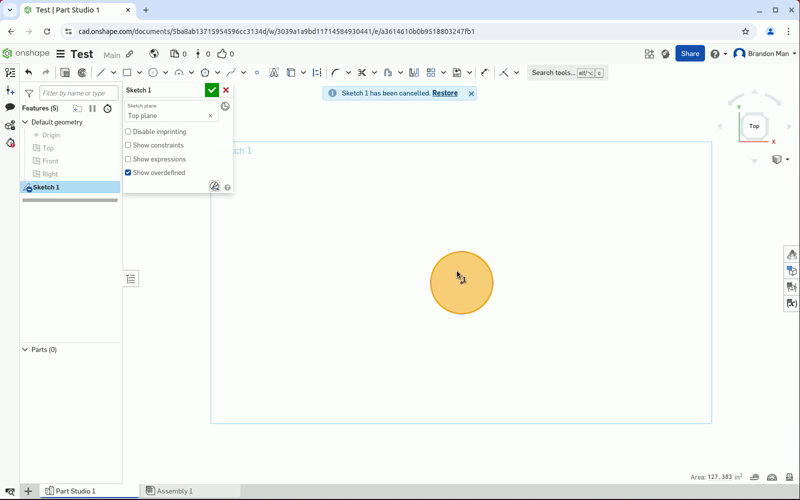
mouse_move(73, 352)
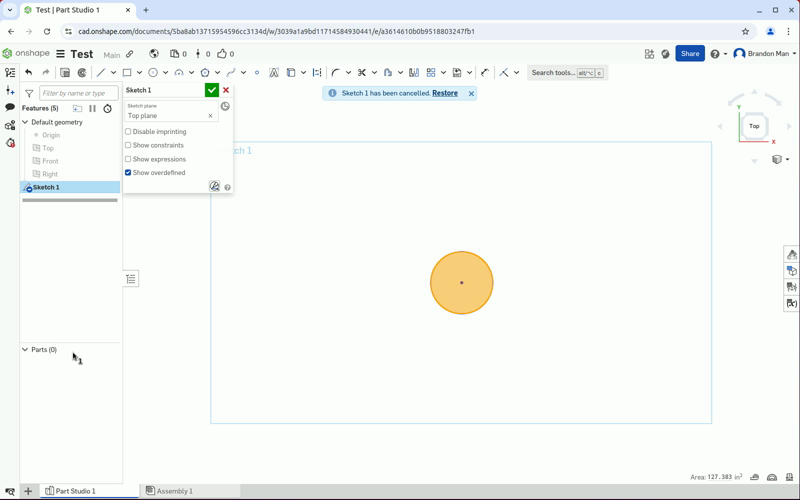
key(shift+y)
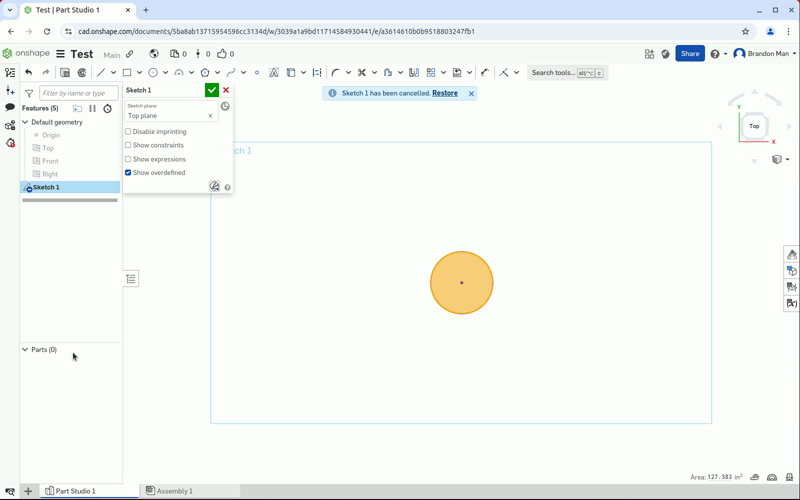
key(shift+e)
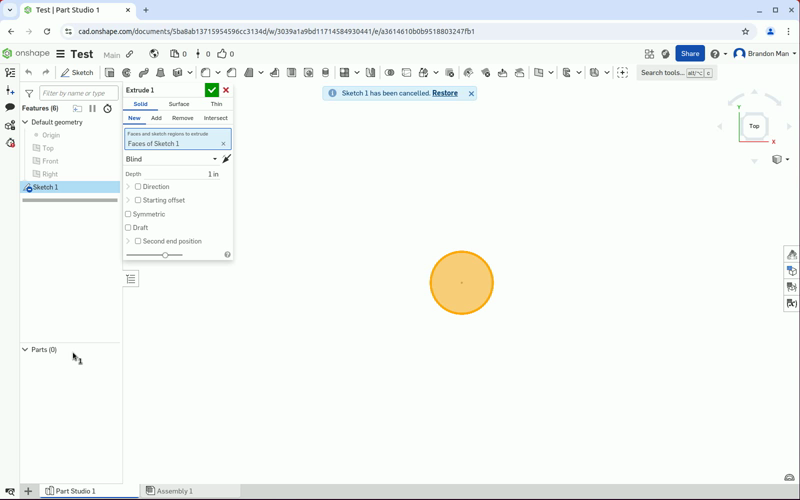
mouse_move(143, 106)
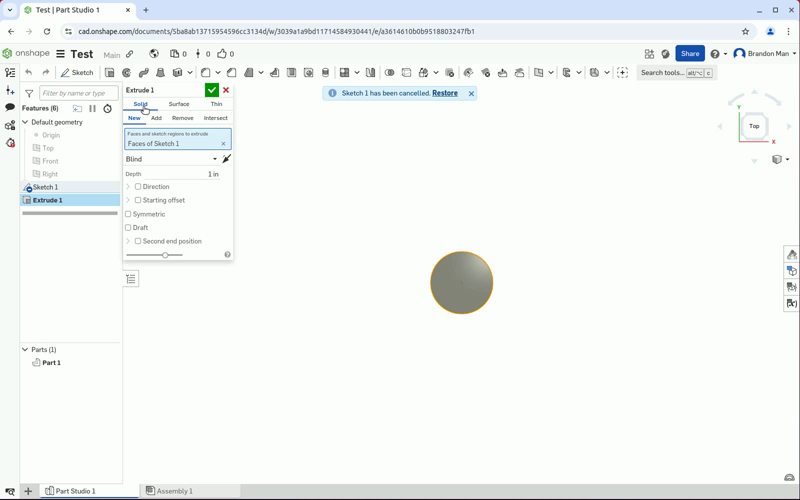
click(143, 106)
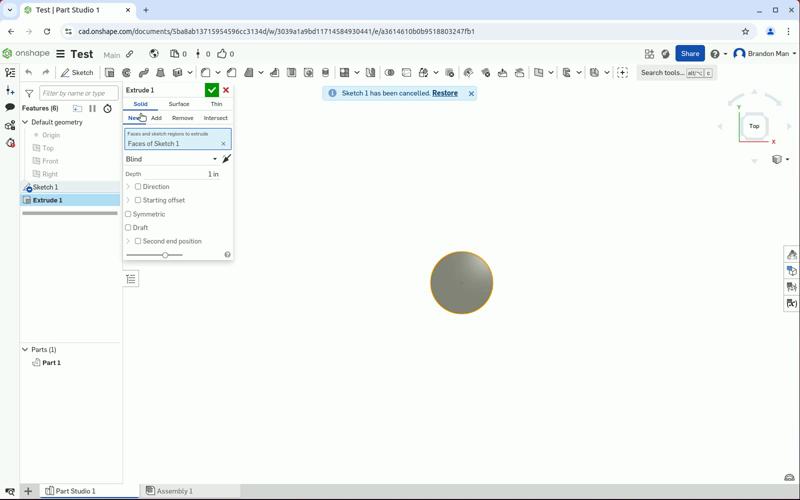
mouse_move(137, 120)
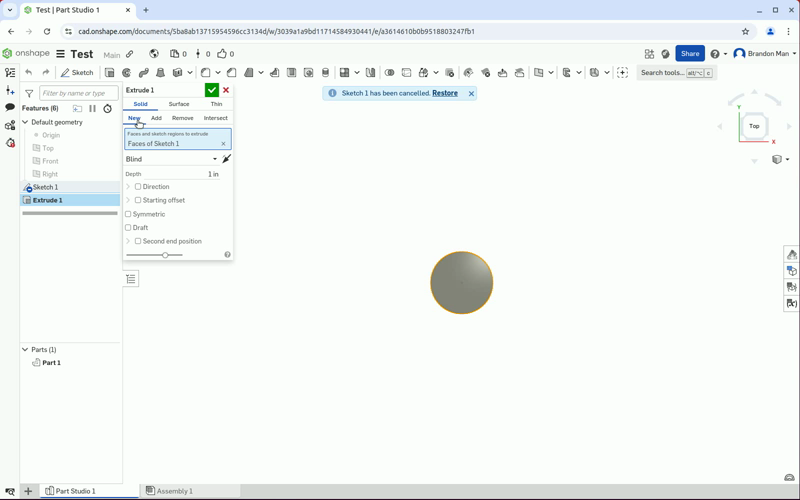
click(137, 120)
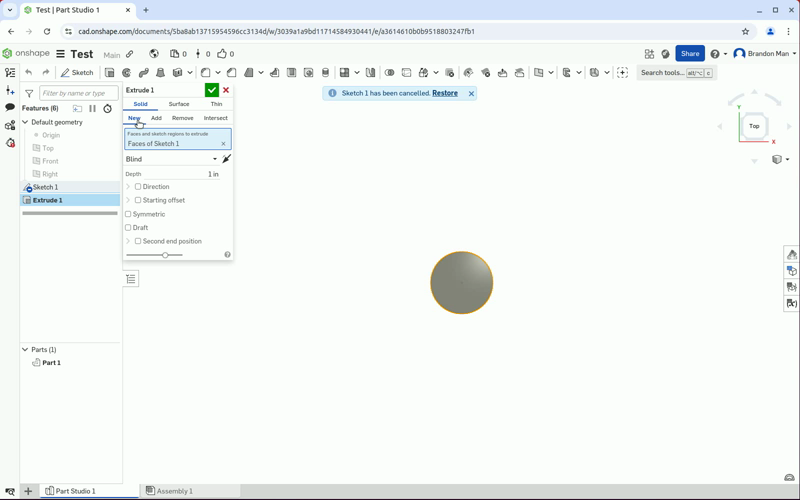
key(tab, 4)
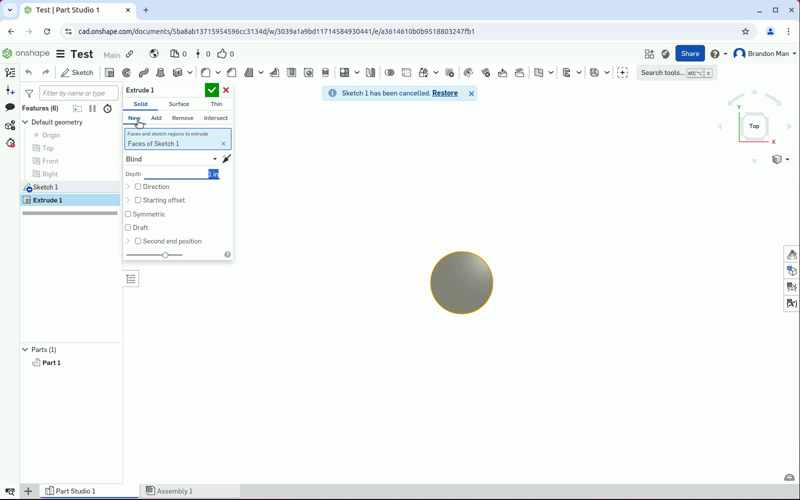
text(23.108)
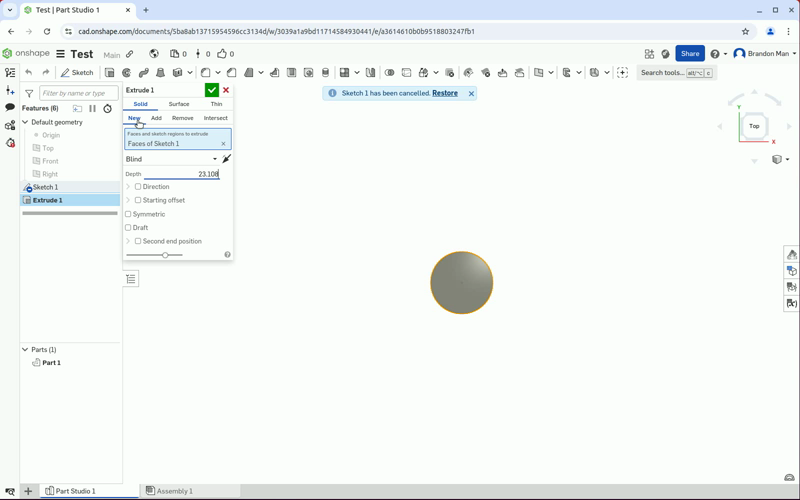
key(enter)
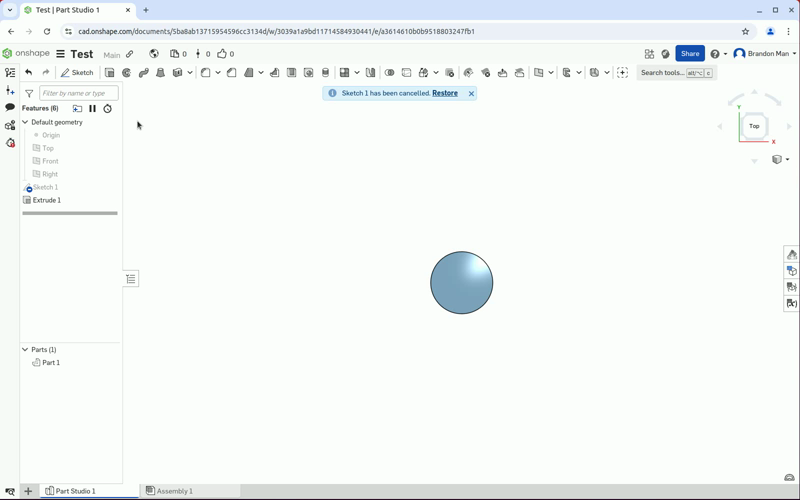
key(shift+h)
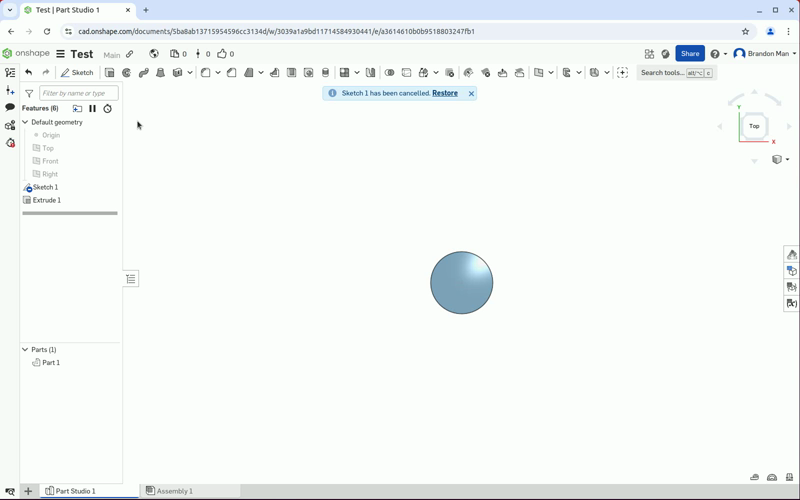
key(shift+h)
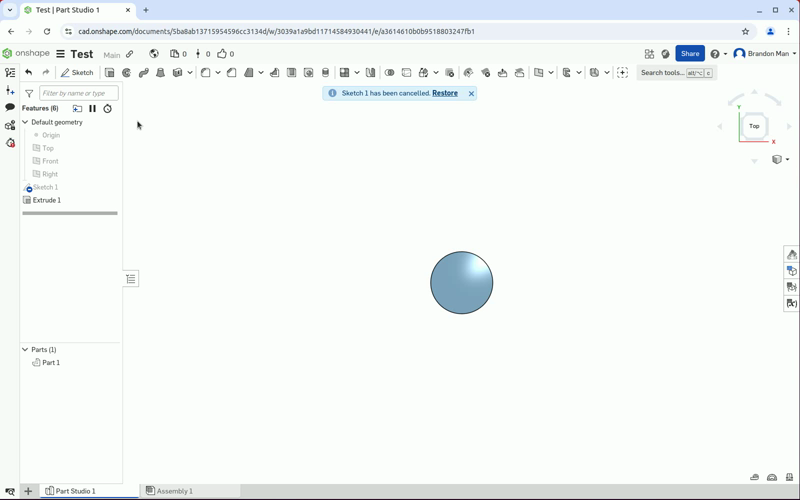
mouse_move(73, 189)
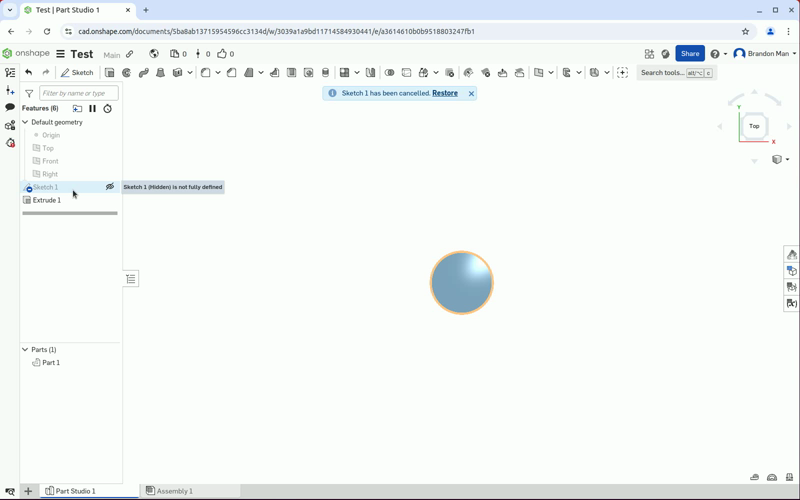
click(73, 189)
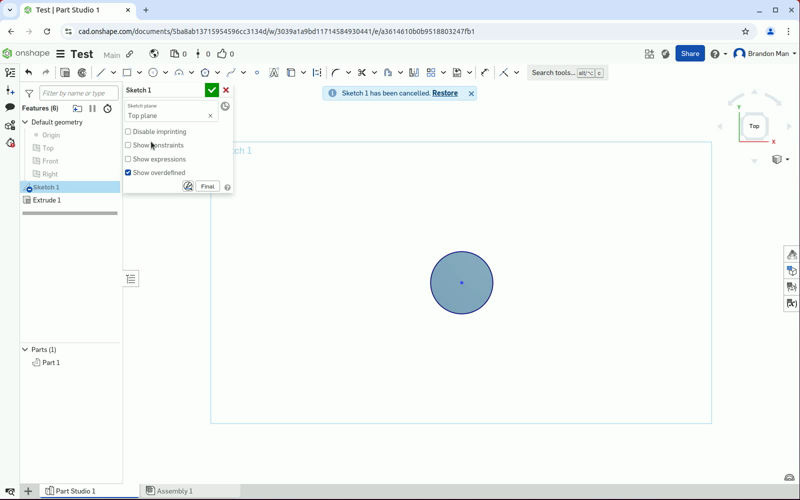
mouse_move(229, 92)
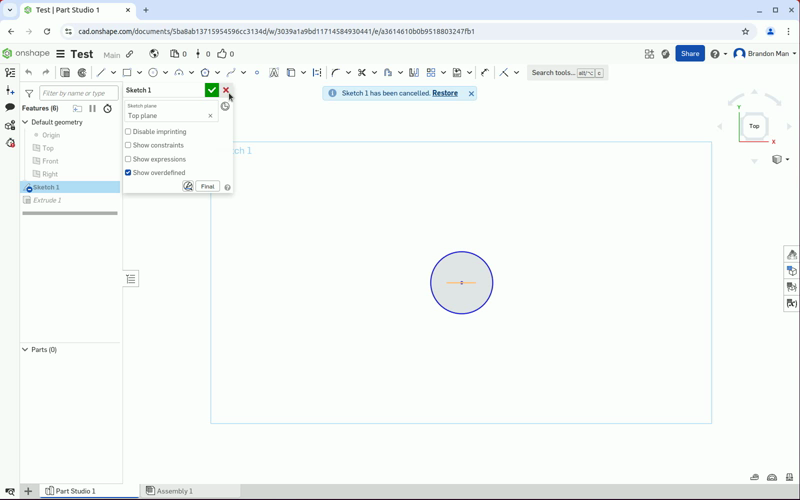
click(229, 92)
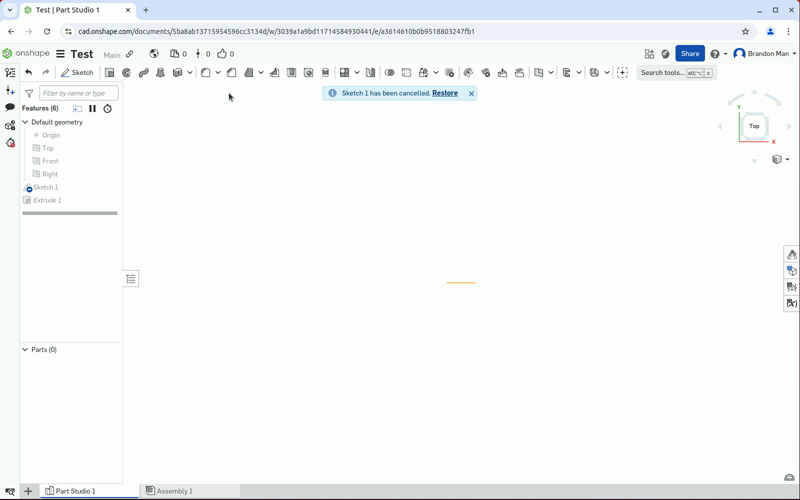
mouse_move(541, 75)
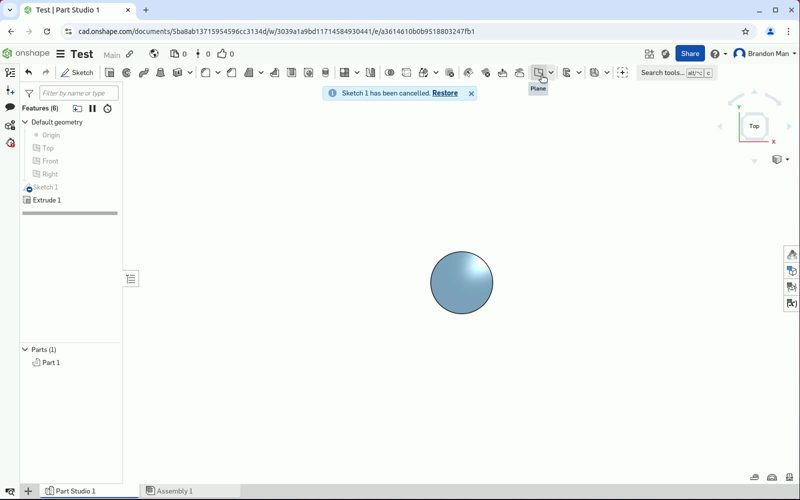
click(541, 75)
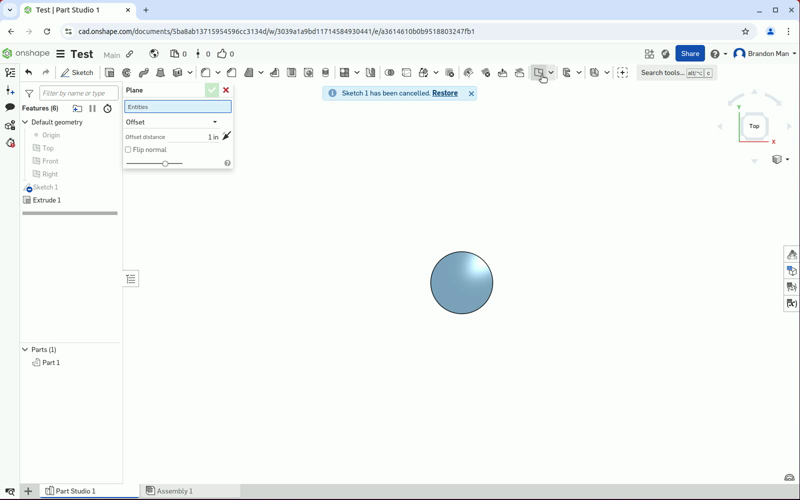
mouse_move(73, 150)
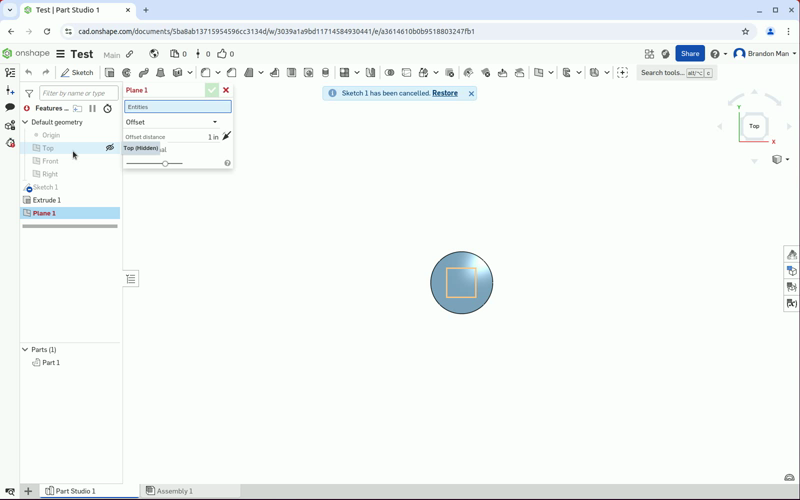
click(73, 150)
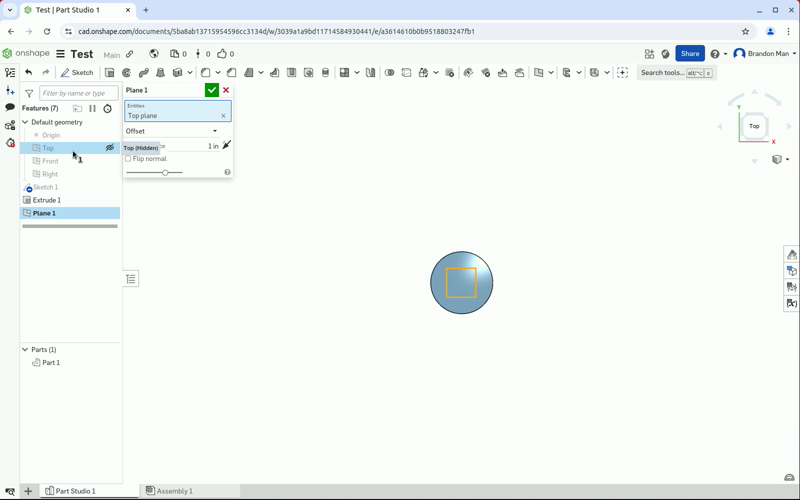
key(tab, 2)
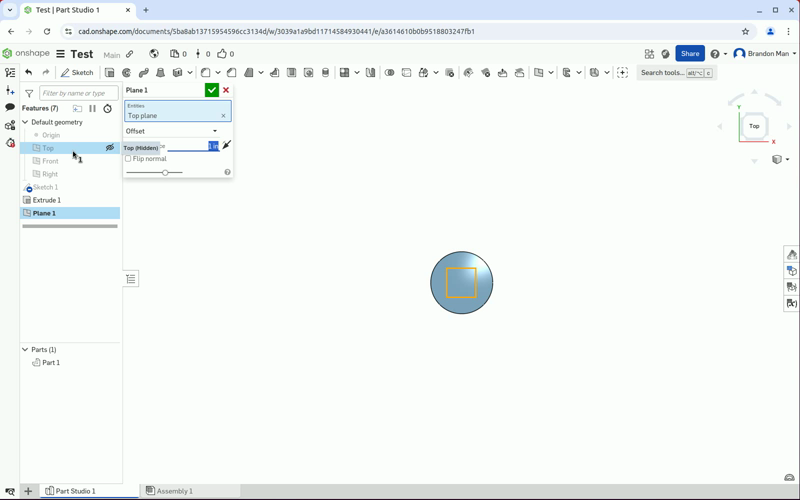
text(23.108)
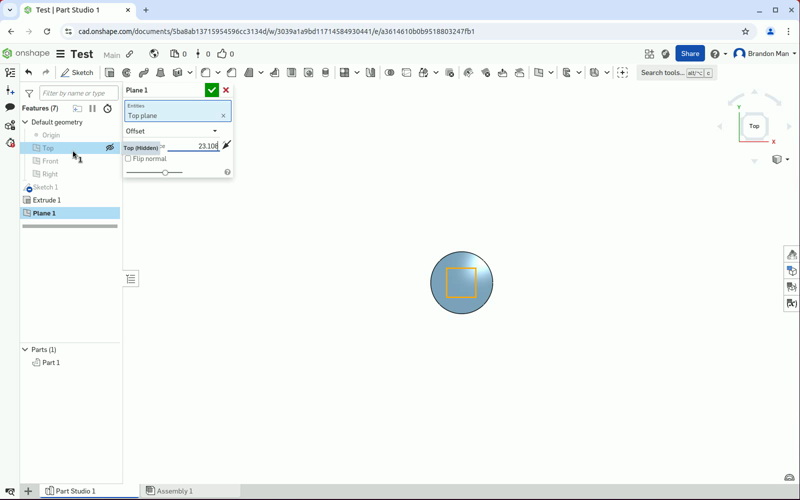
key(enter, 2)
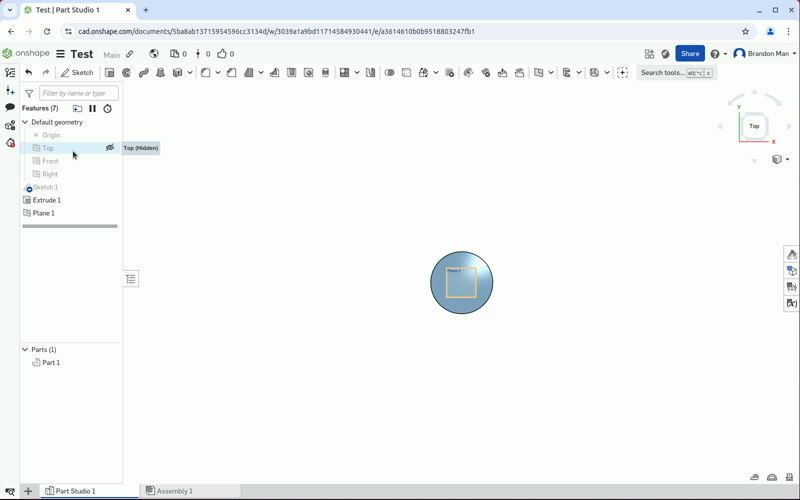
key(shift+s)
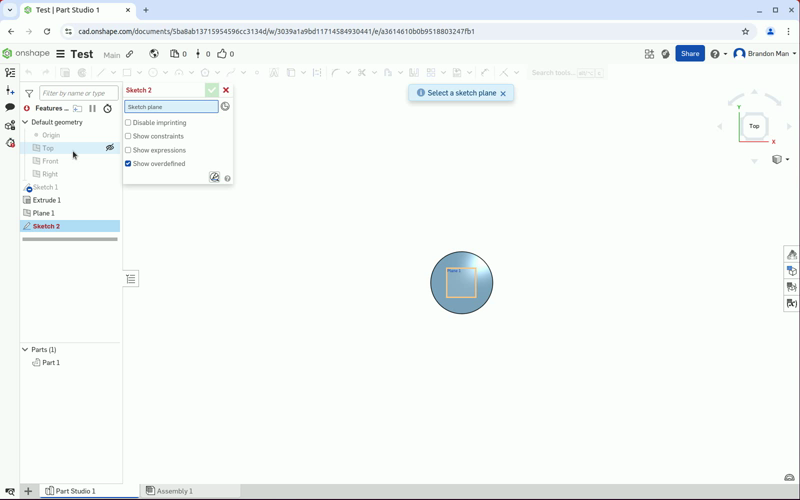
mouse_move(73, 215)
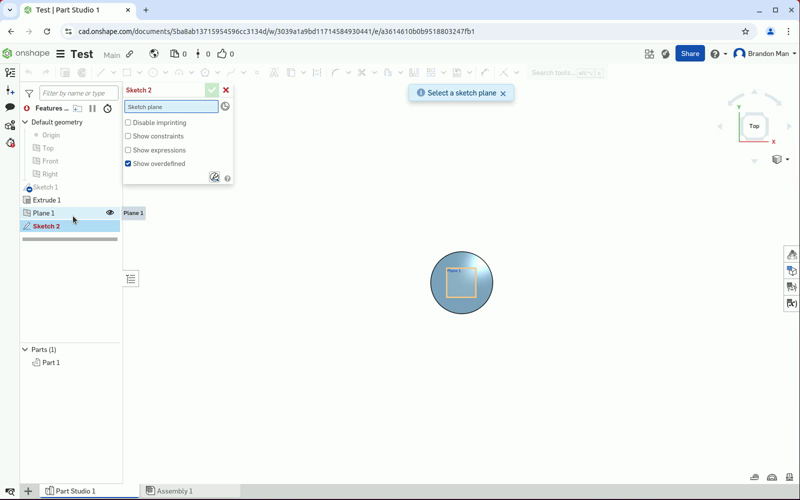
click(73, 215)
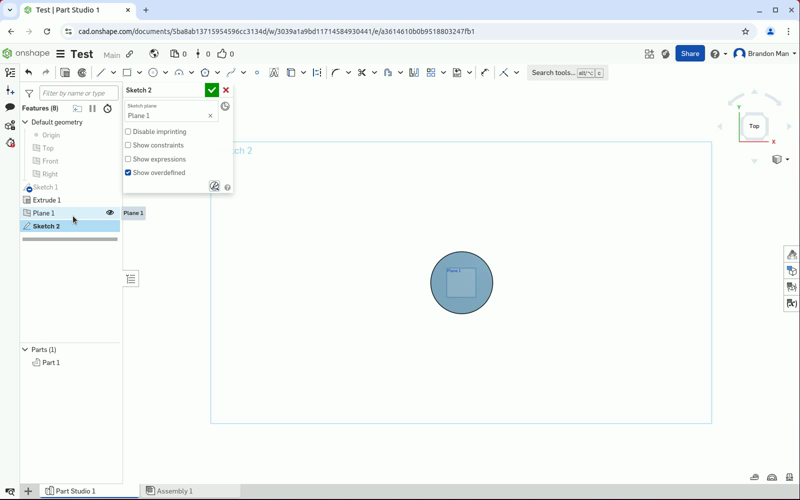
mouse_move(73, 352)
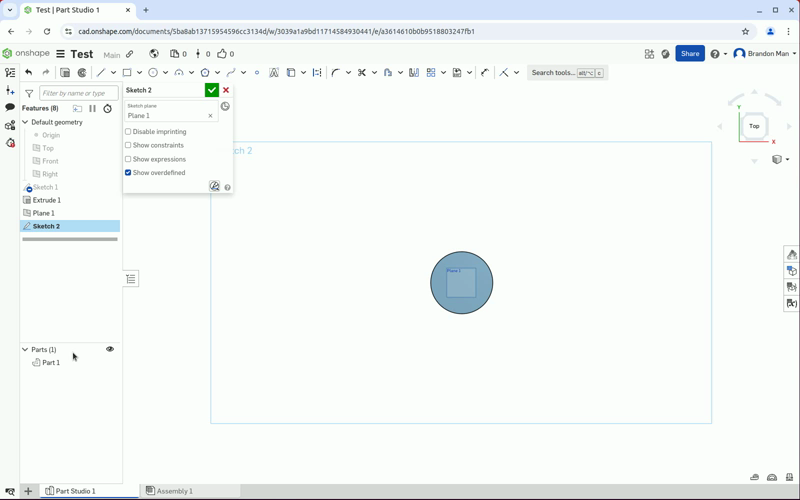
key(y)
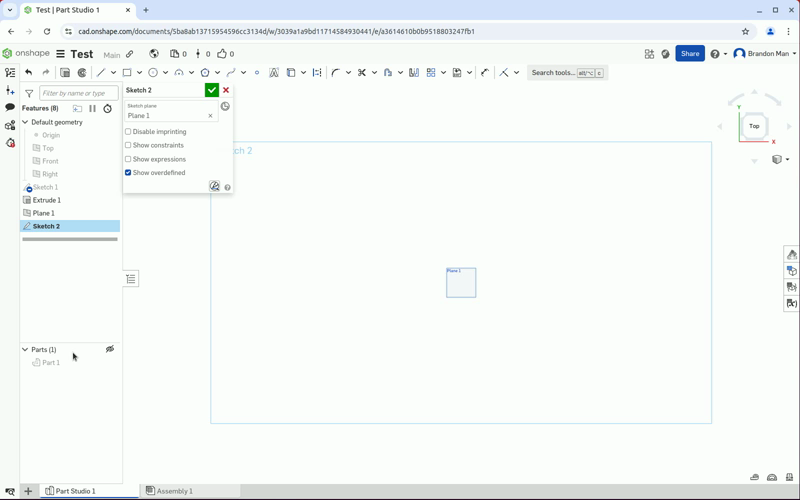
key(c)
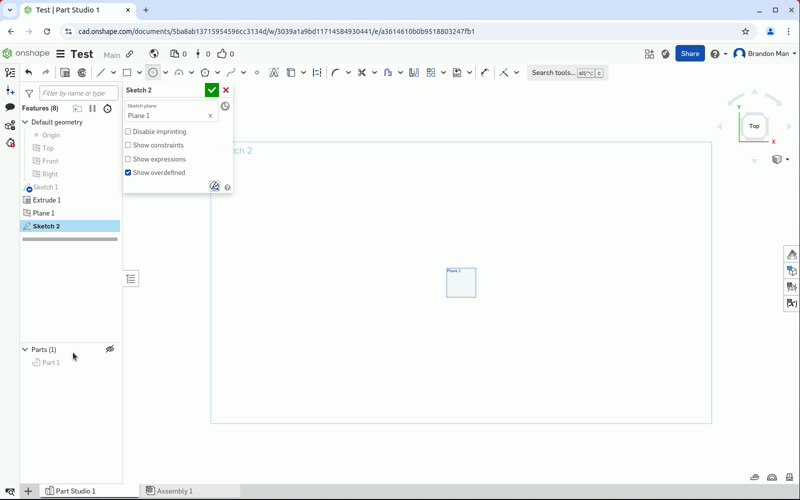
key_down(shift)
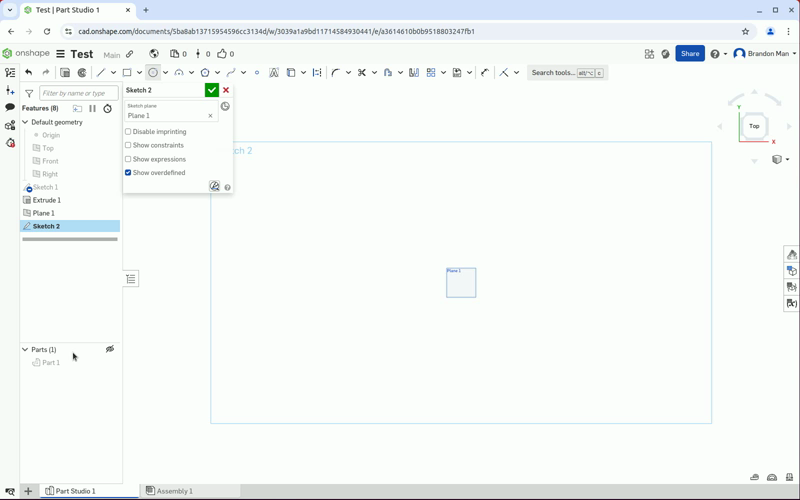
mouse_move(461, 282)
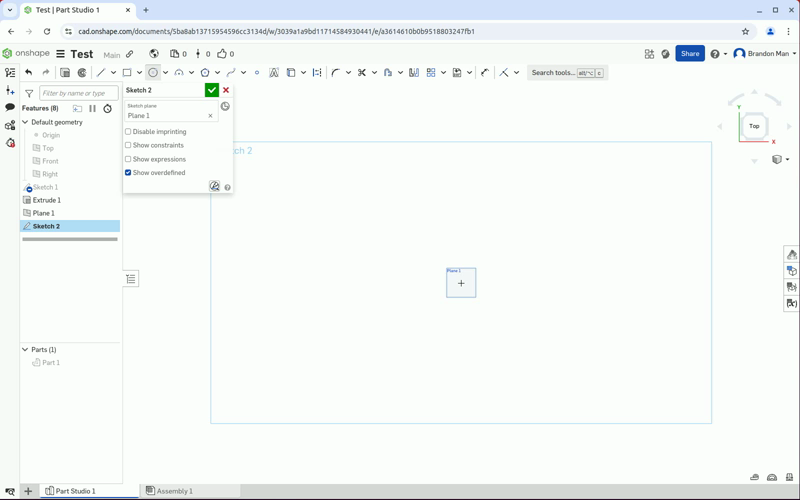
click(461, 282)
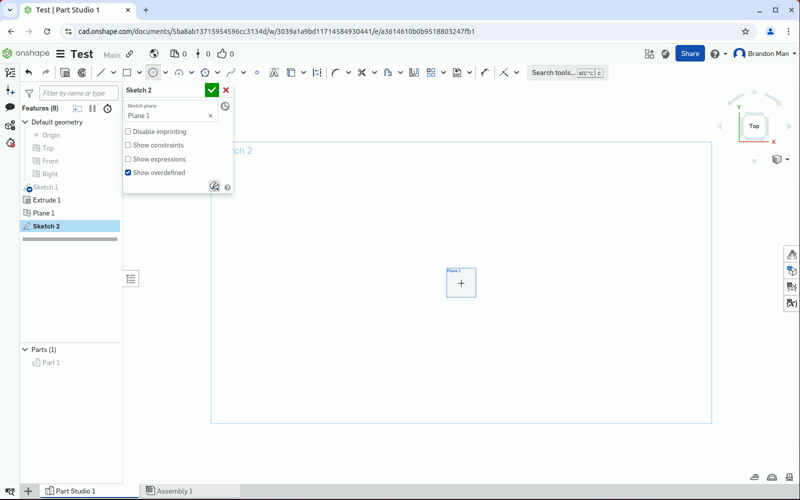
key_up(shift)
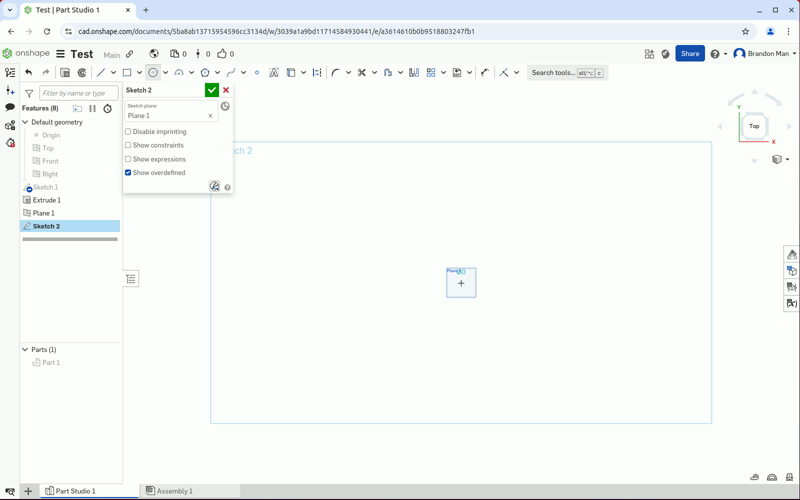
mouse_move(476, 282)
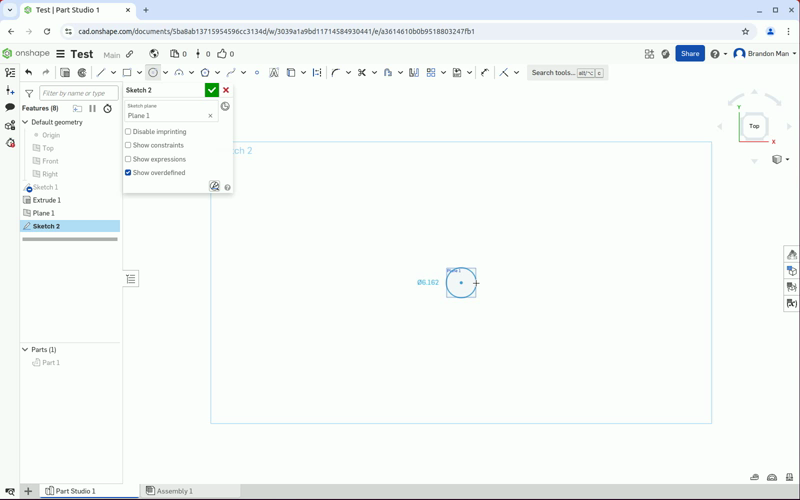
click(476, 282)
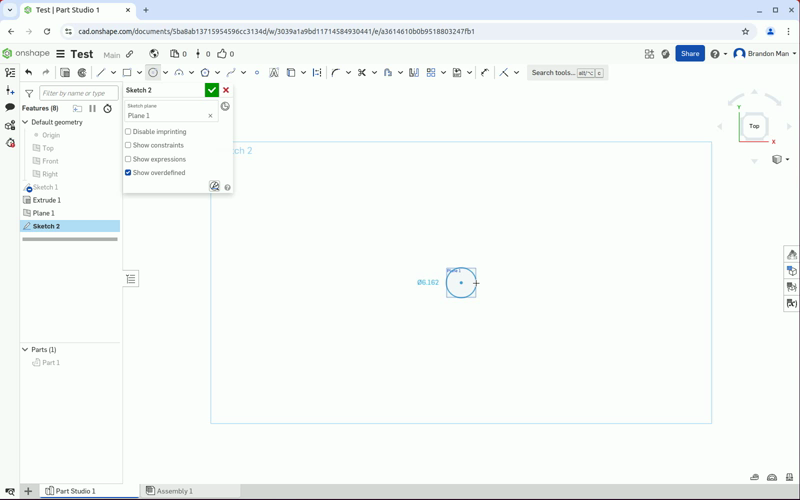
key(esc)
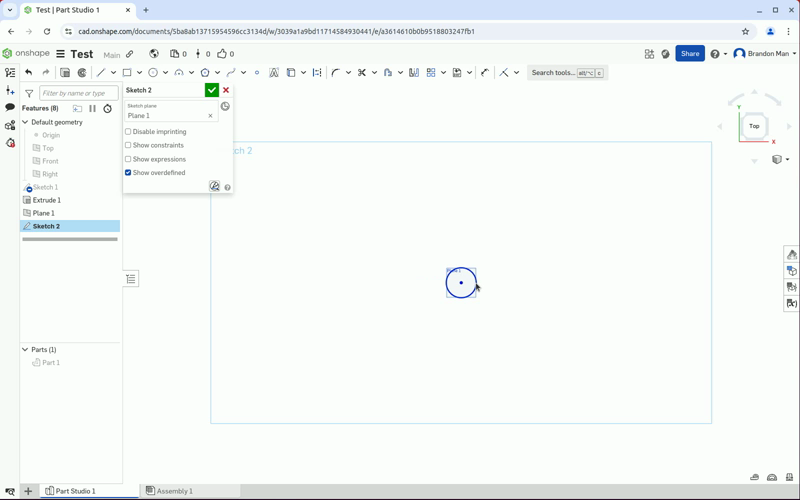
mouse_move(457, 269)
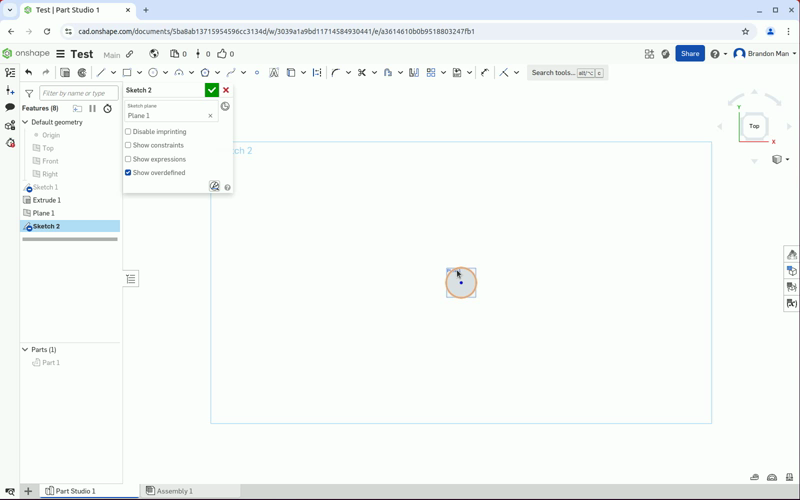
scroll(6)
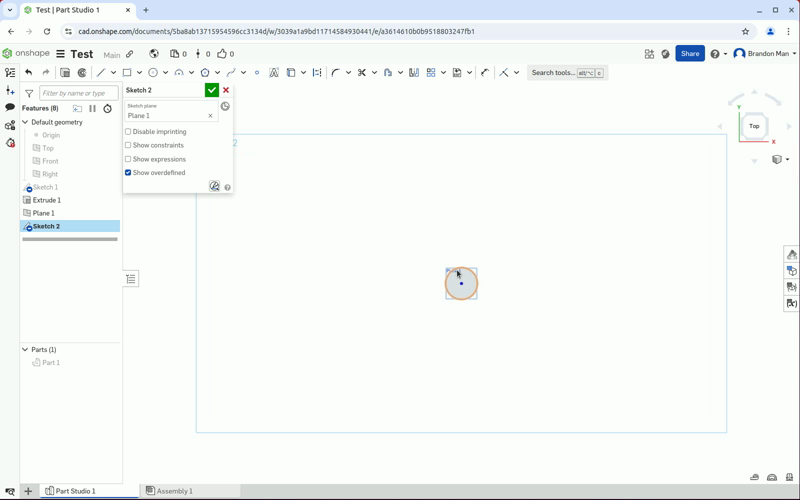
scroll(6)
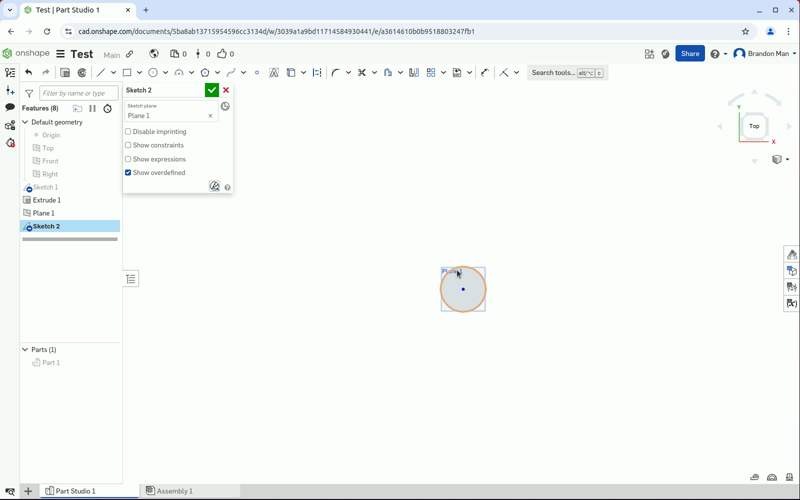
scroll(6)
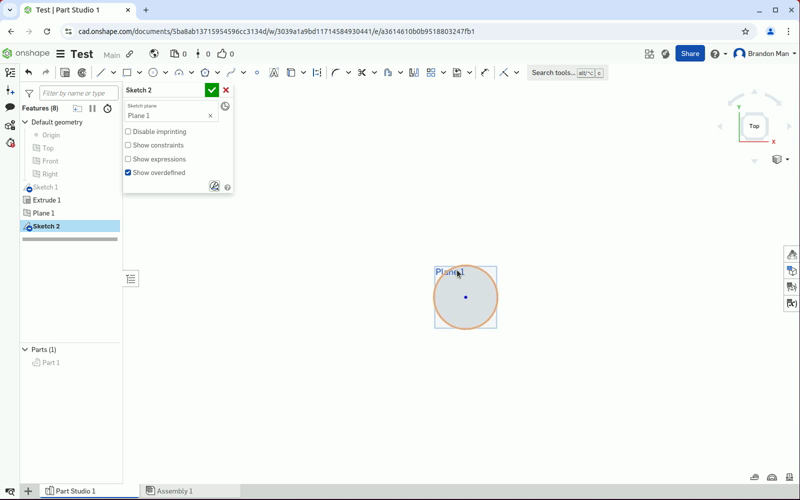
scroll(6)
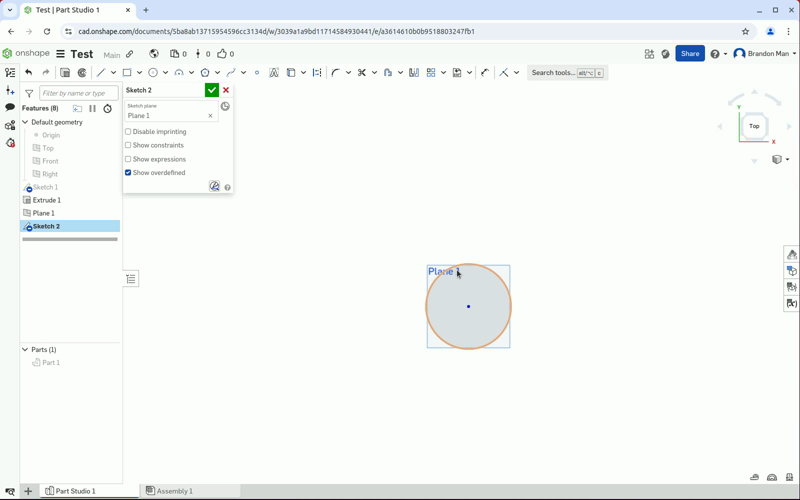
scroll(6)
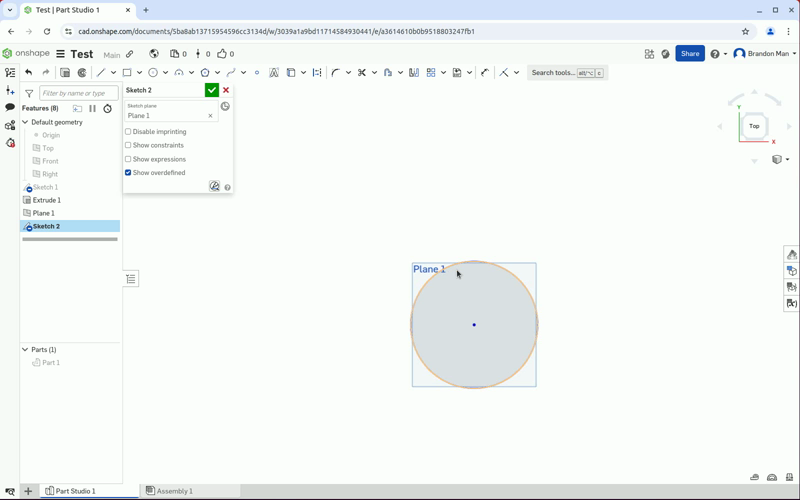
scroll(6)
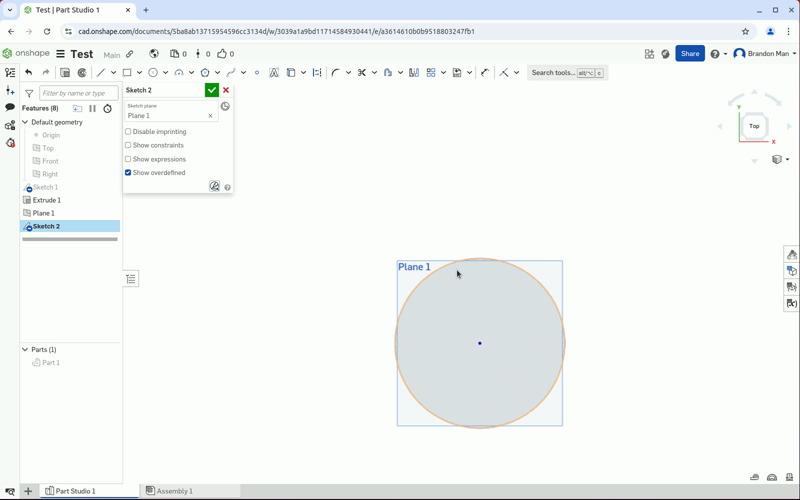
scroll(6)
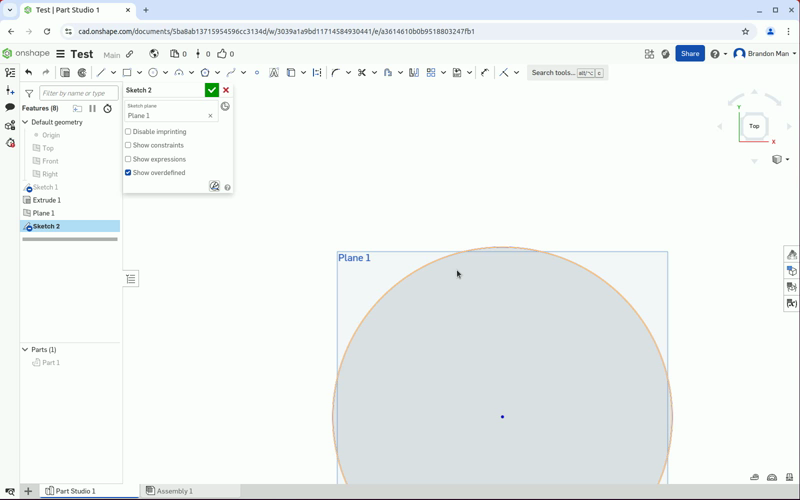
click(457, 269)
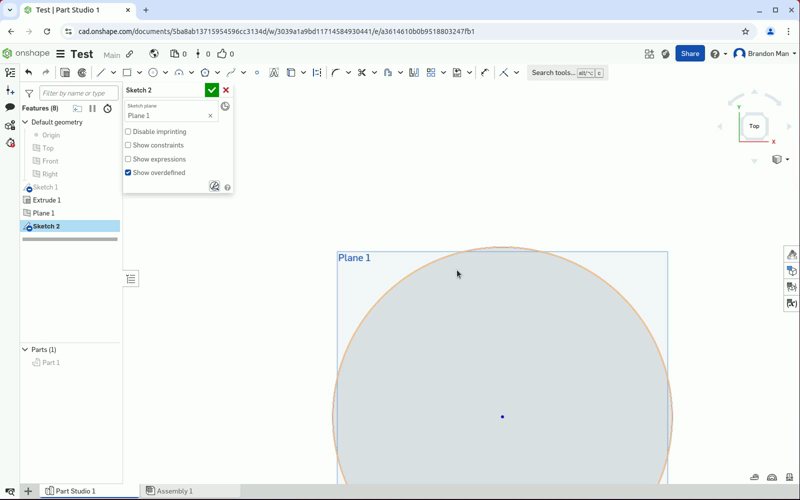
scroll(-6)
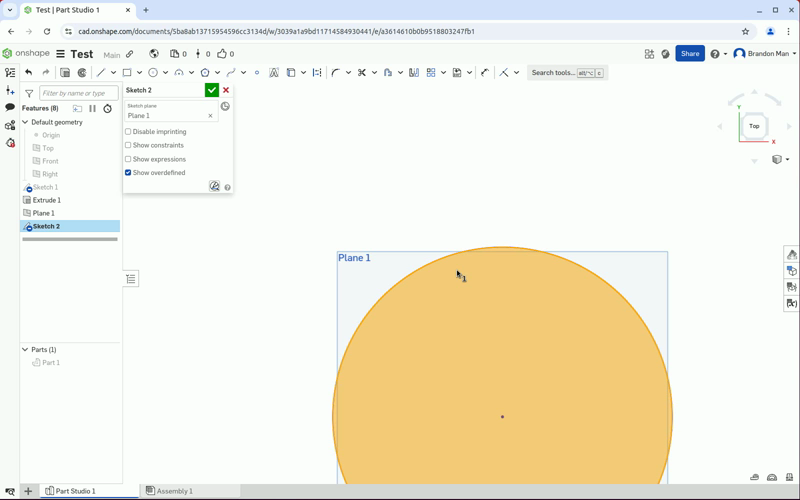
scroll(-6)
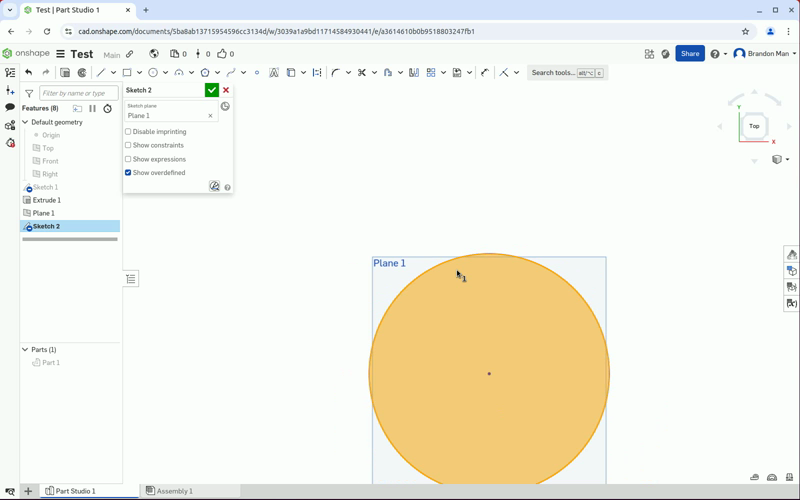
scroll(-6)
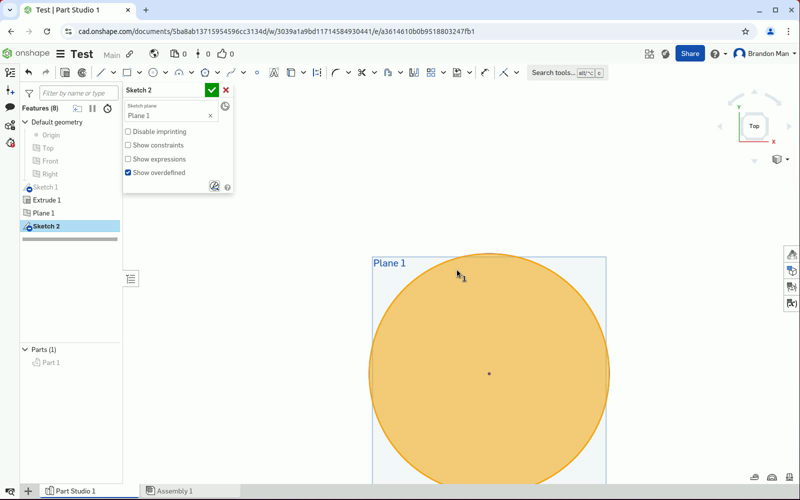
scroll(-6)
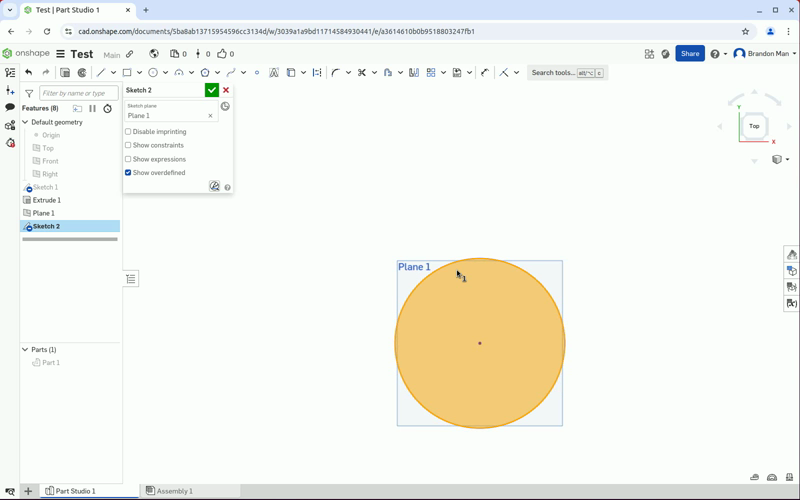
scroll(-6)
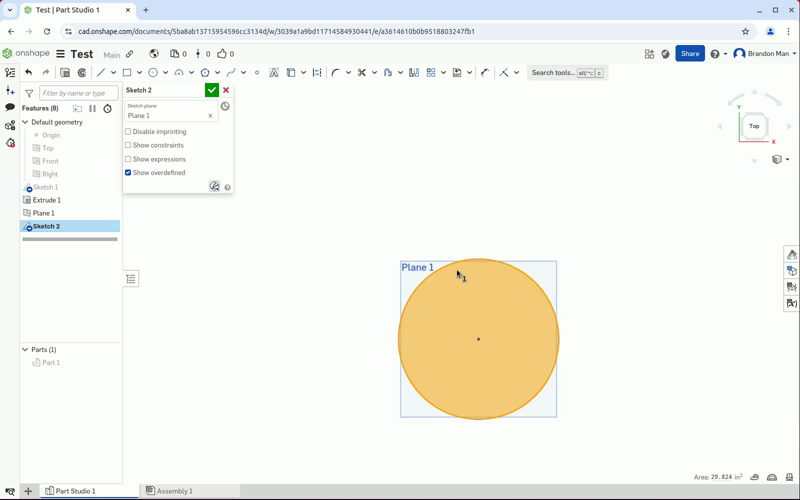
scroll(-6)
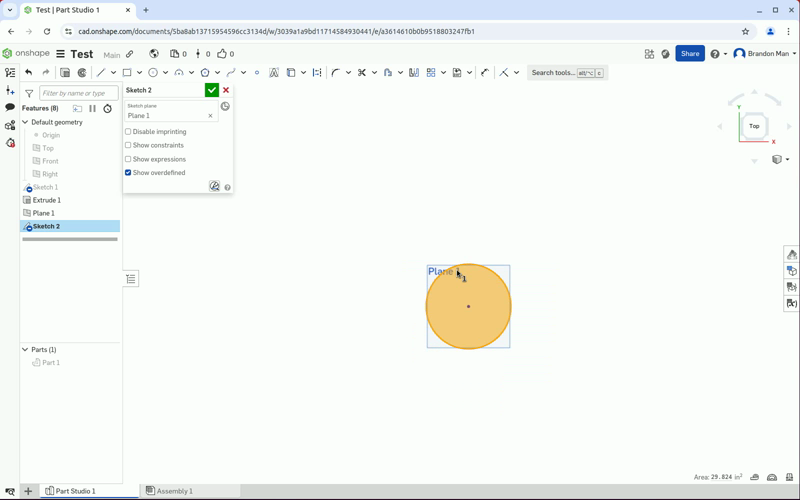
scroll(-6)
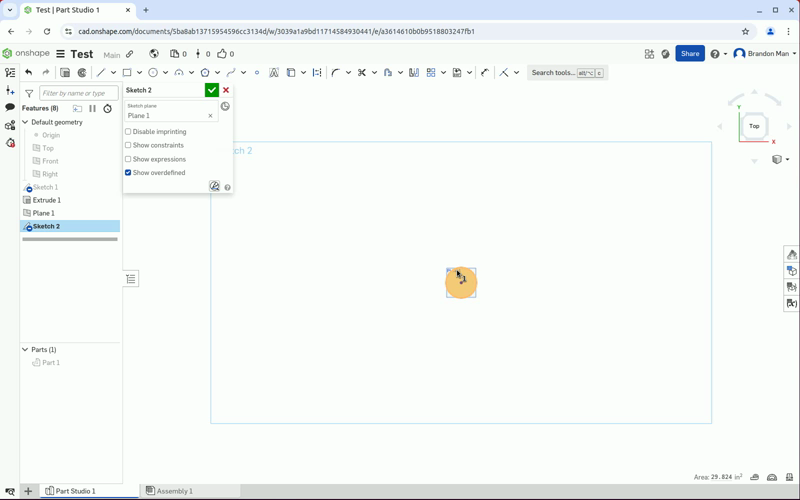
mouse_move(73, 352)
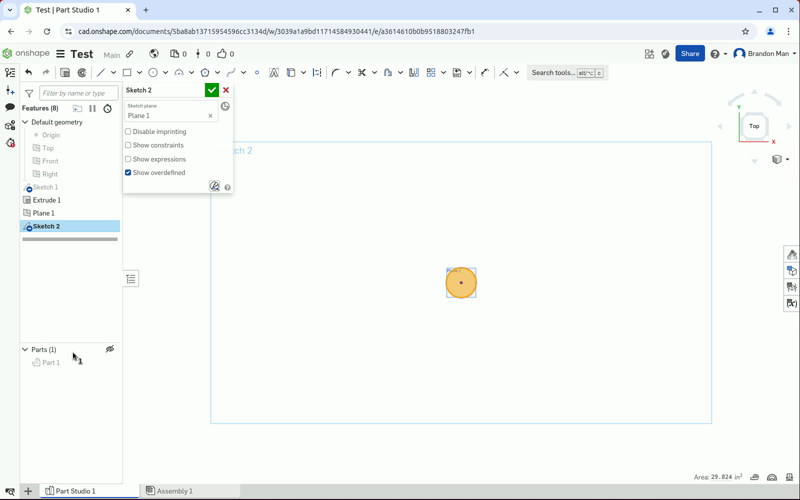
key(shift+y)
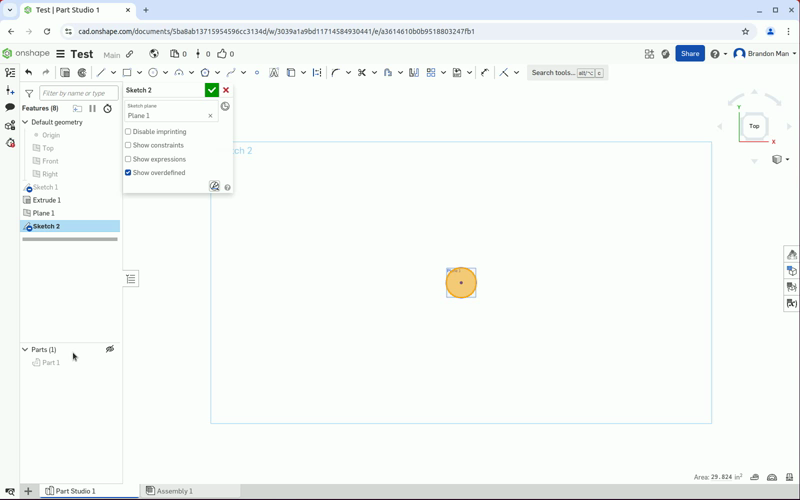
key(shift+e)
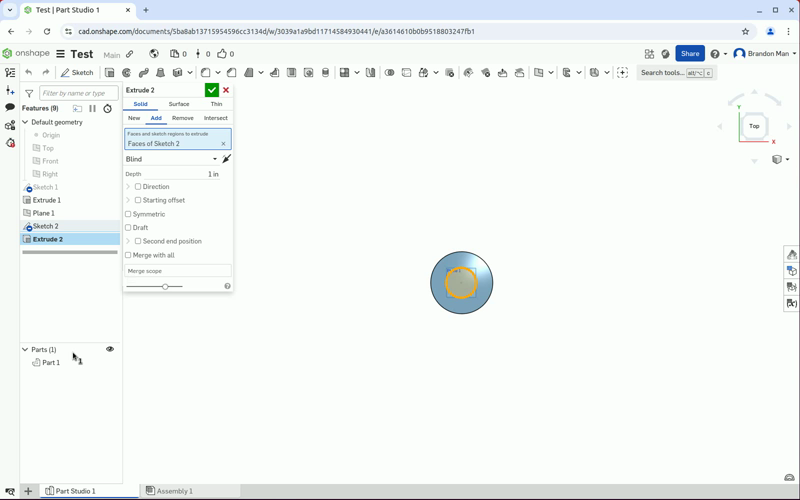
mouse_move(143, 106)
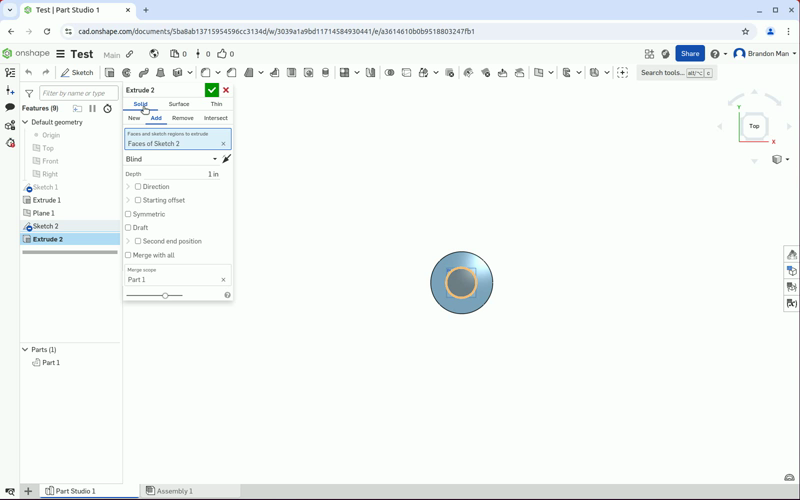
click(143, 106)
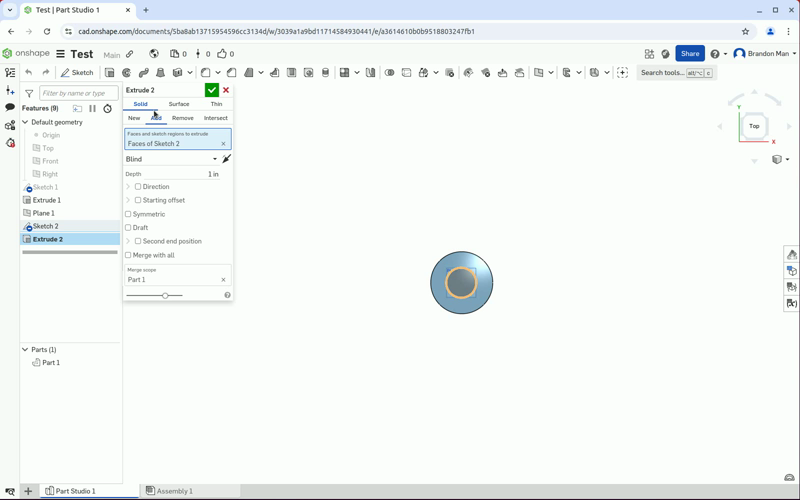
mouse_move(186, 120)
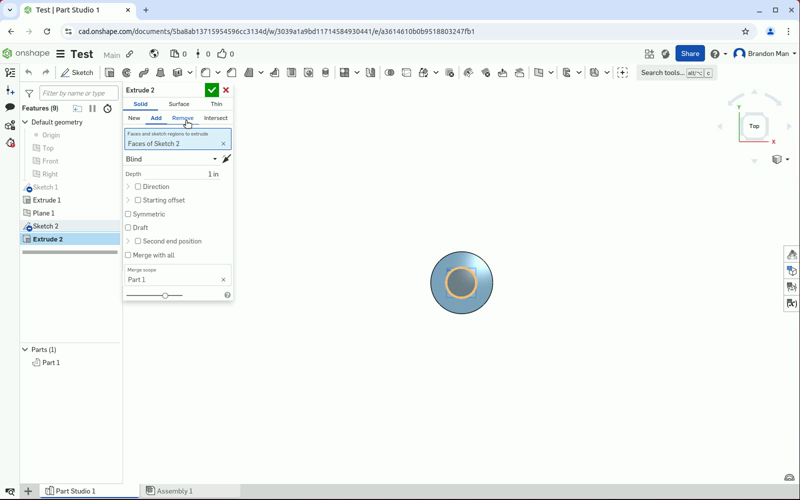
click(186, 120)
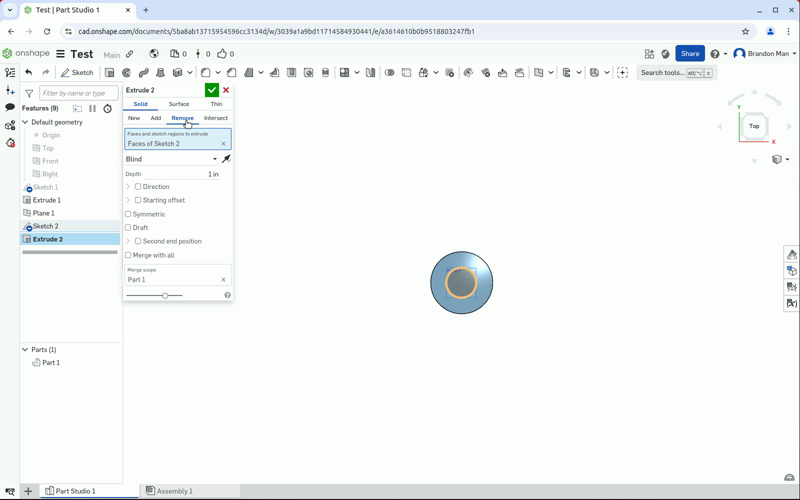
key(tab, 4)
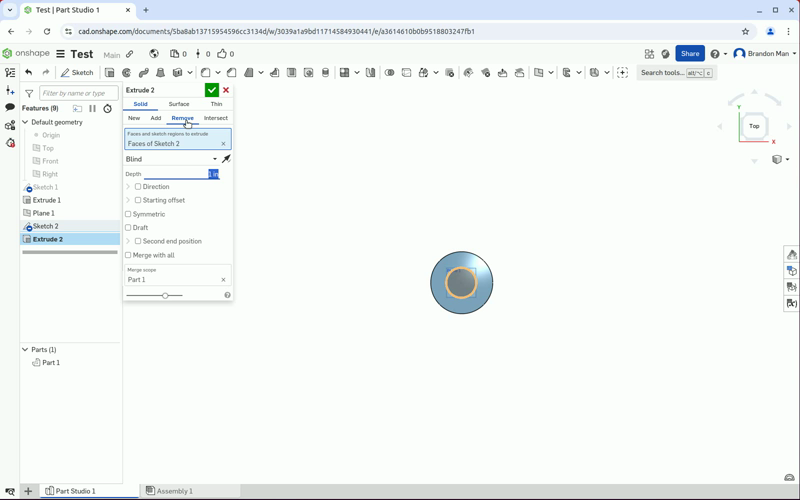
text(14.443)
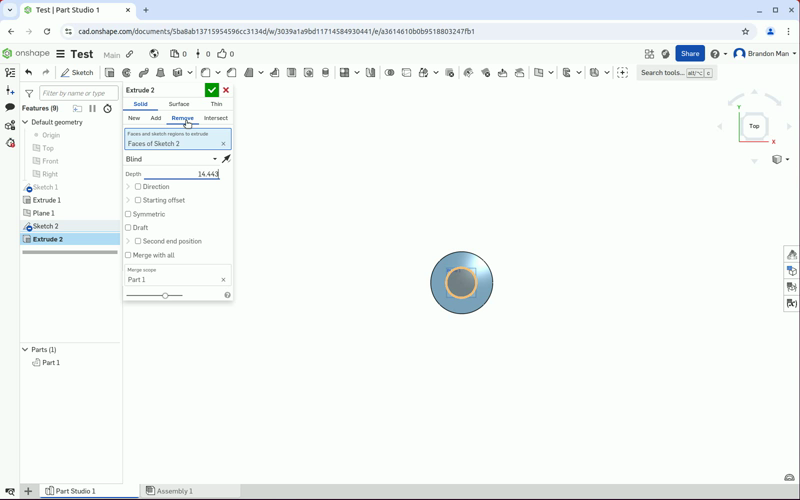
key(tab, 6)
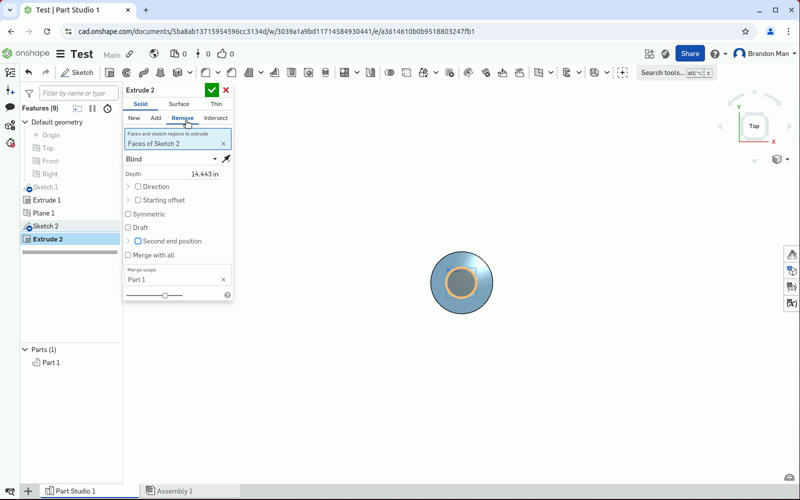
key(space)
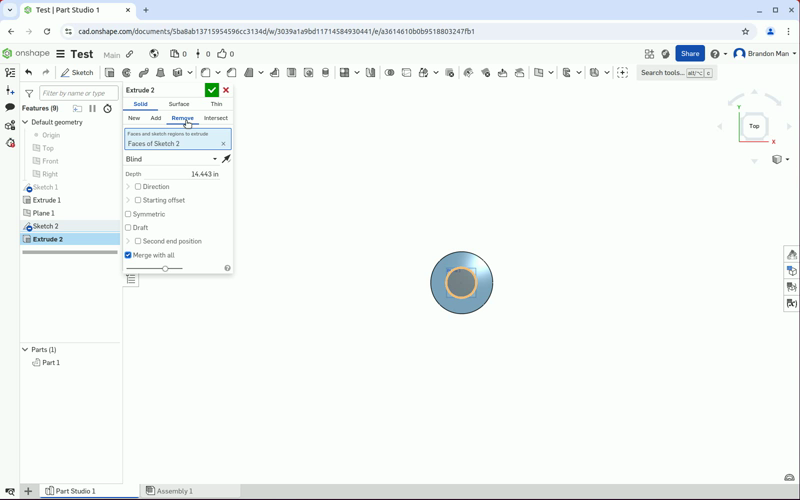
key(enter)
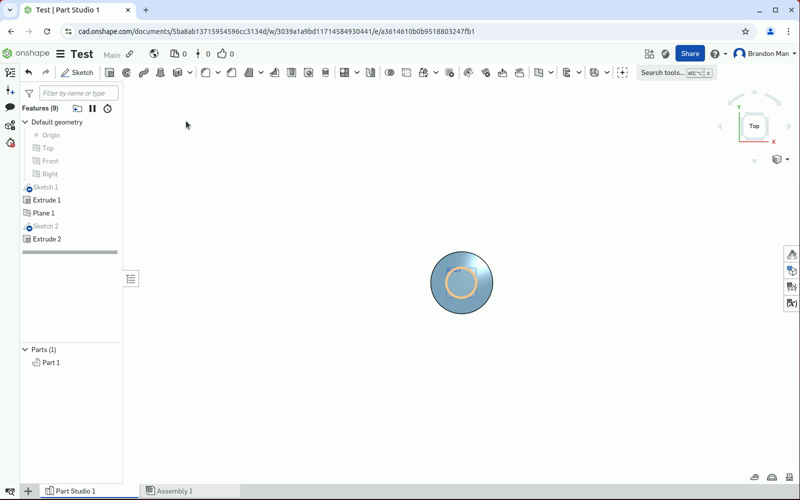
key(shift+h)
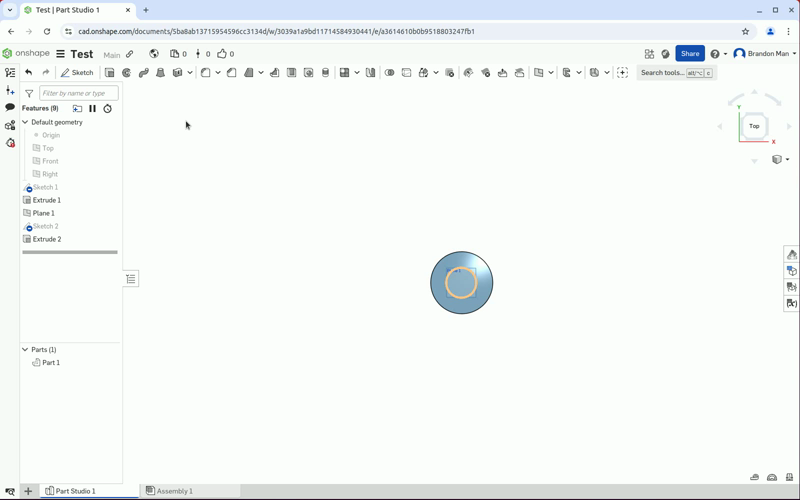
key(shift+h)
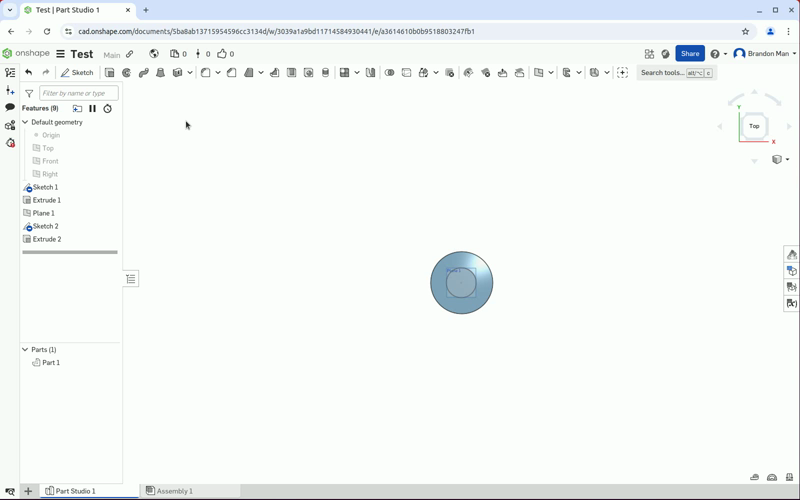
key(shift+7)
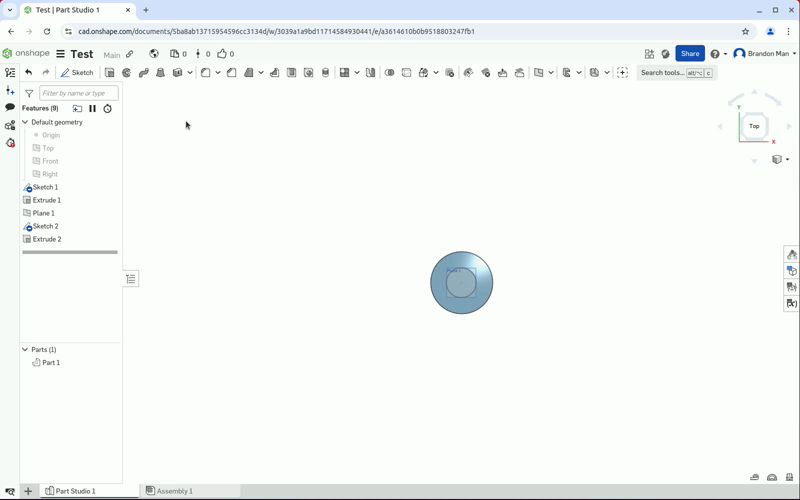
key(up, 3)
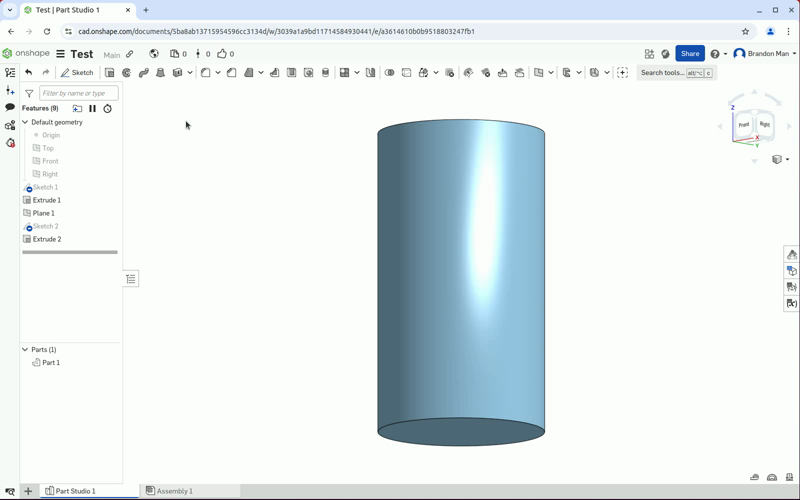
key(left, 3)
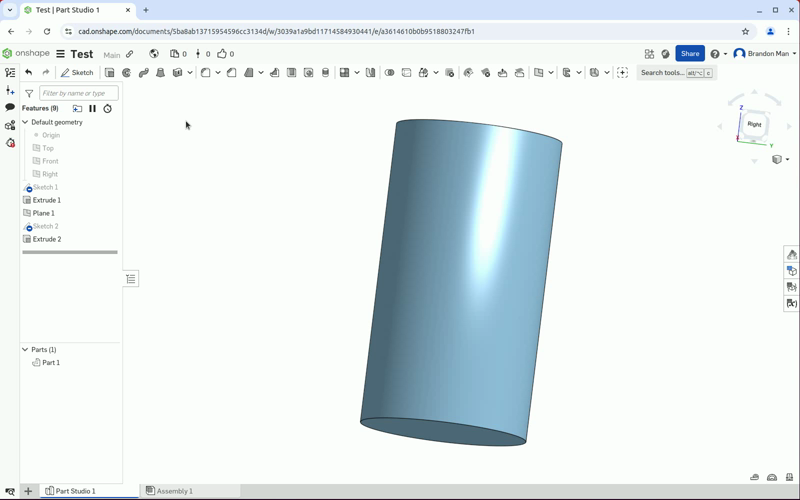
key(right, 3)
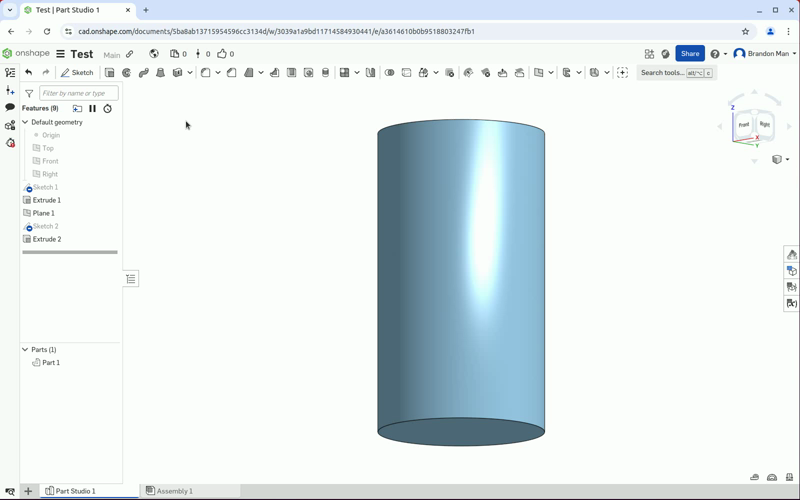
key(down, 3)
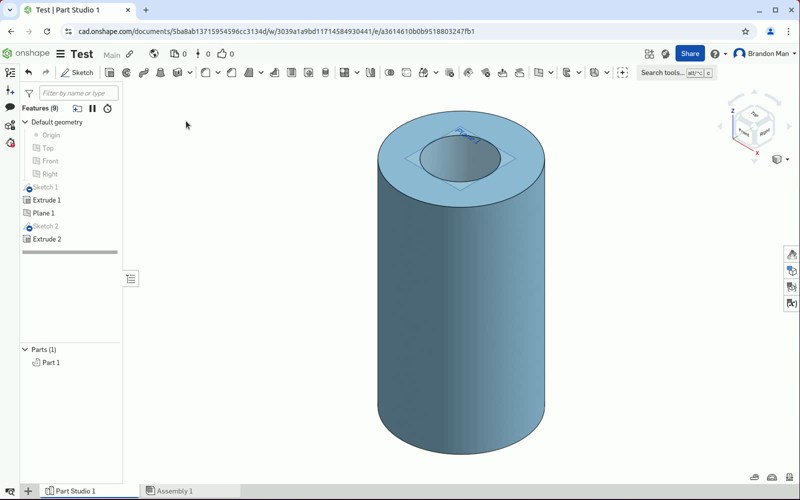
mouse_move(73, 189)
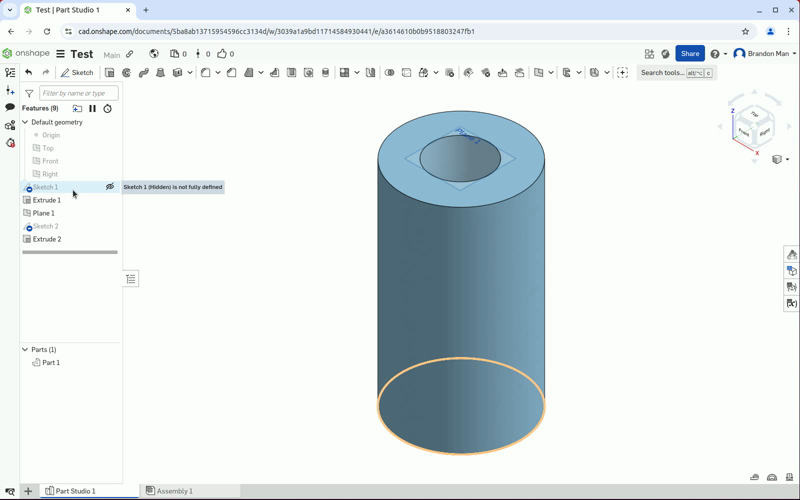
click(73, 189)